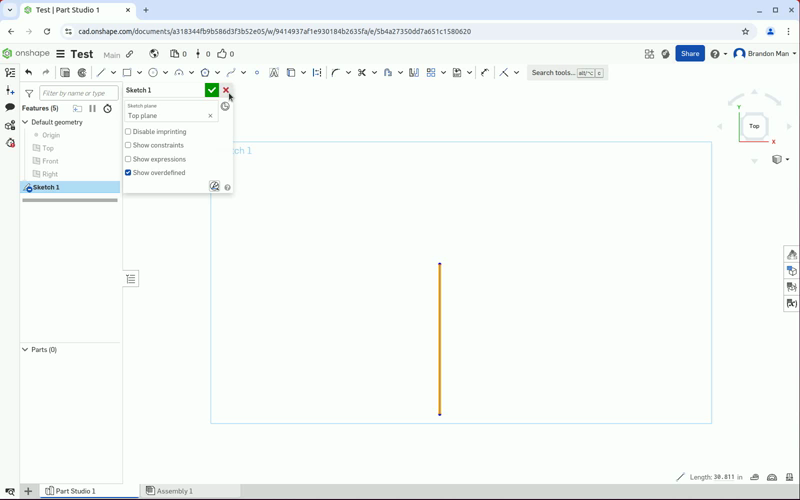
key(shift+h)
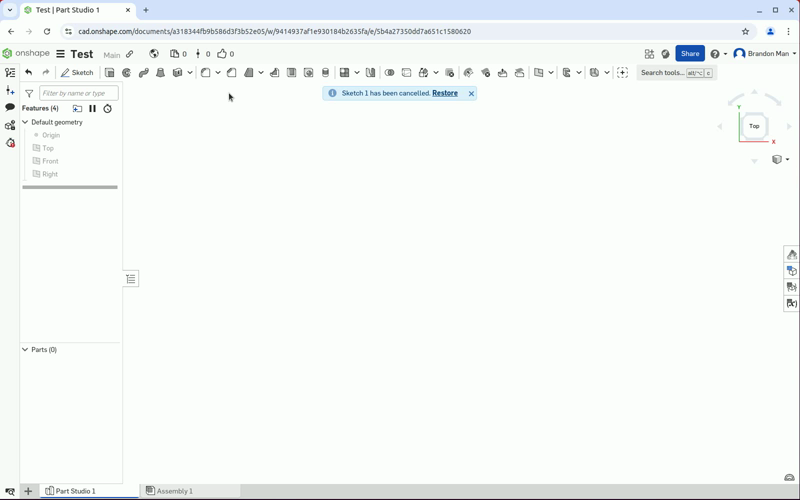
mouse_move(73, 352)
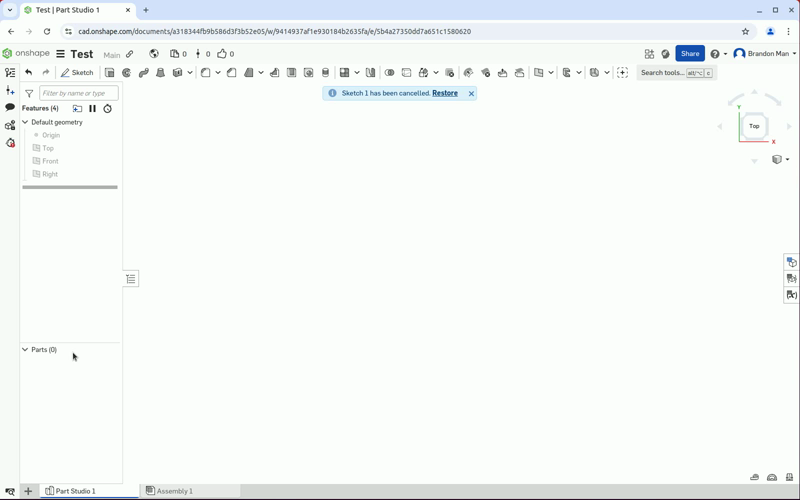
key(y)
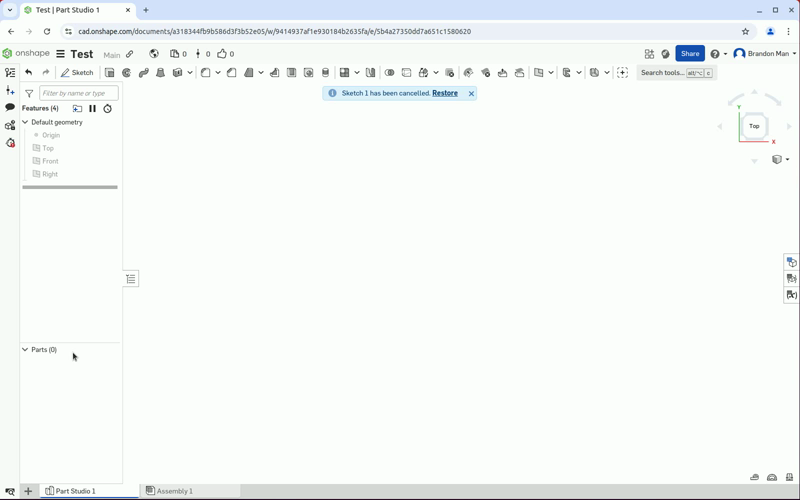
key(shift+p)
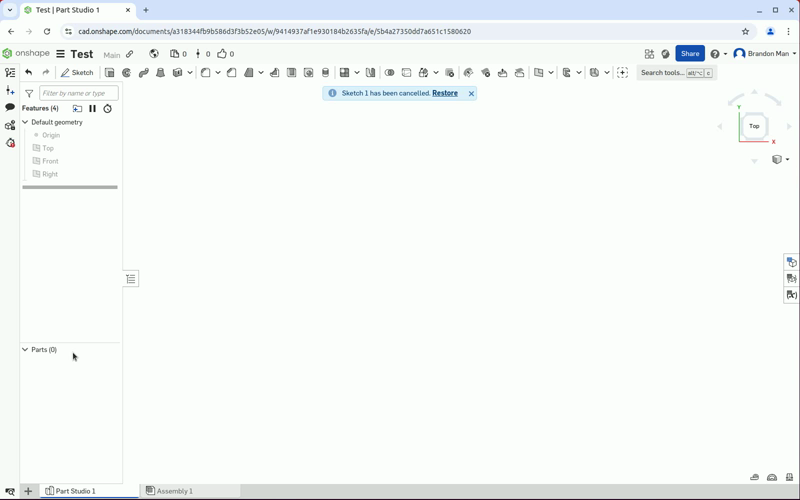
key(space)
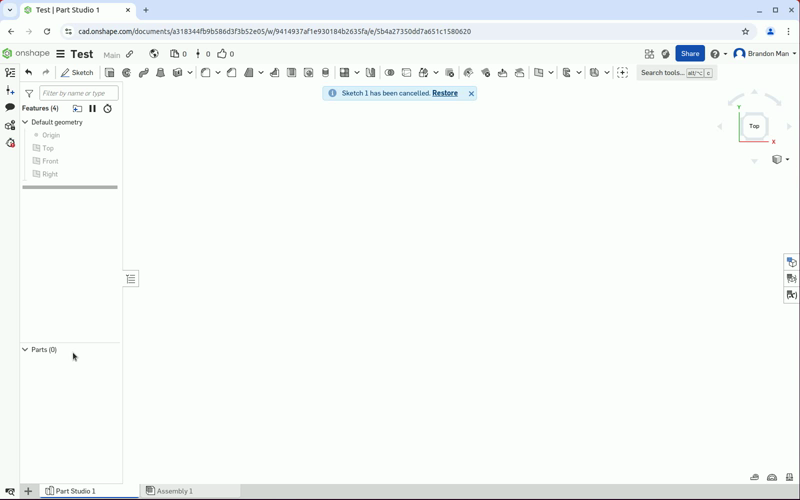
key_down(shift)
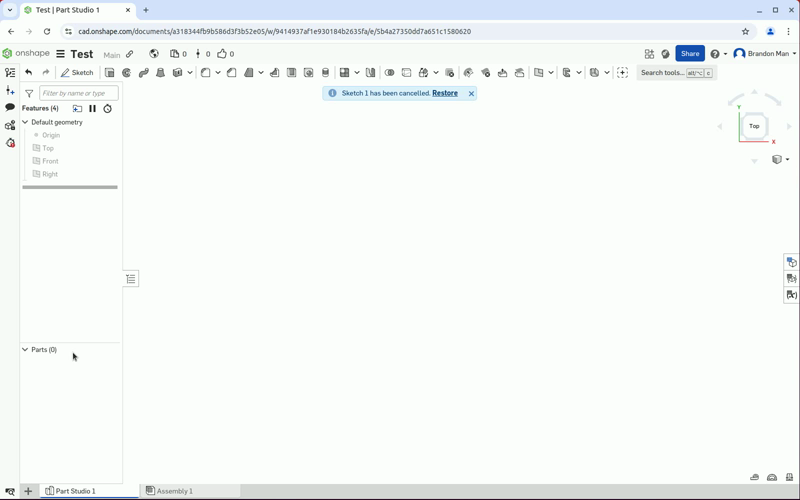
key(up)
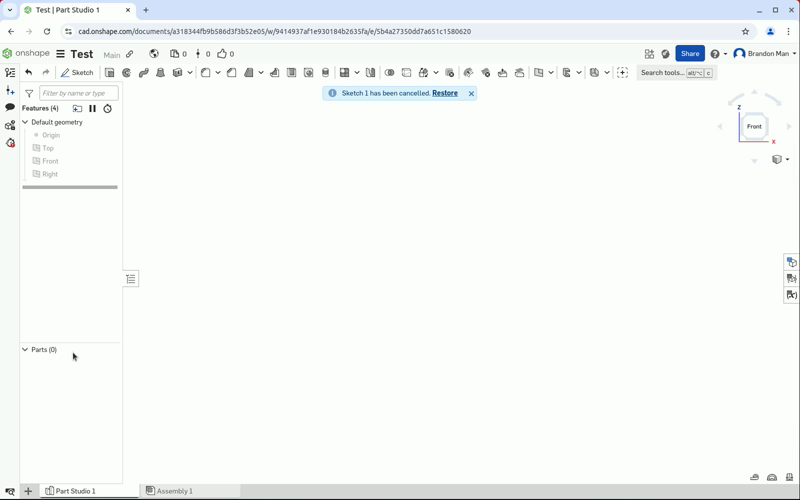
key_up(shift)
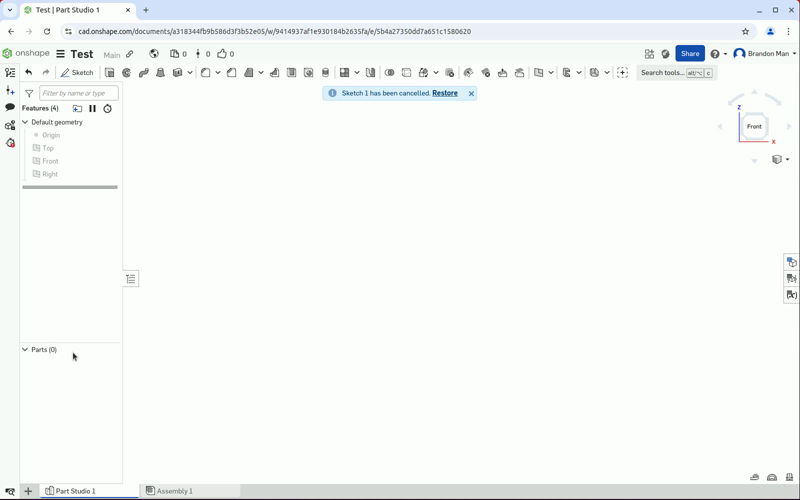
mouse_move(73, 352)
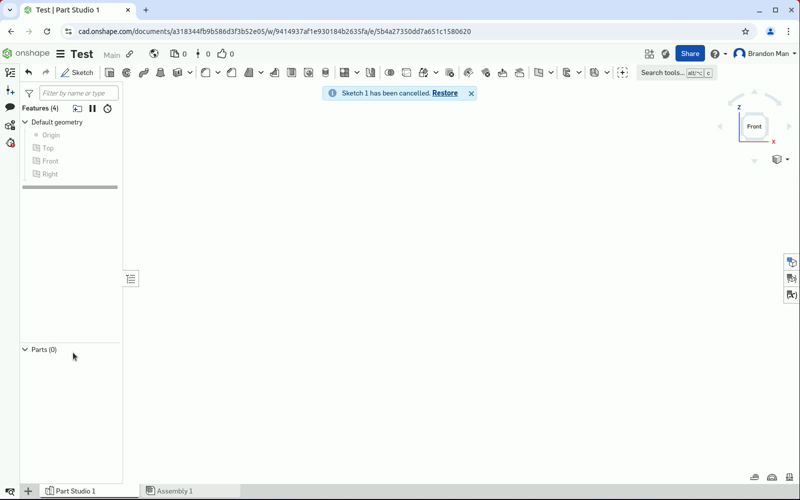
key(shift+y)
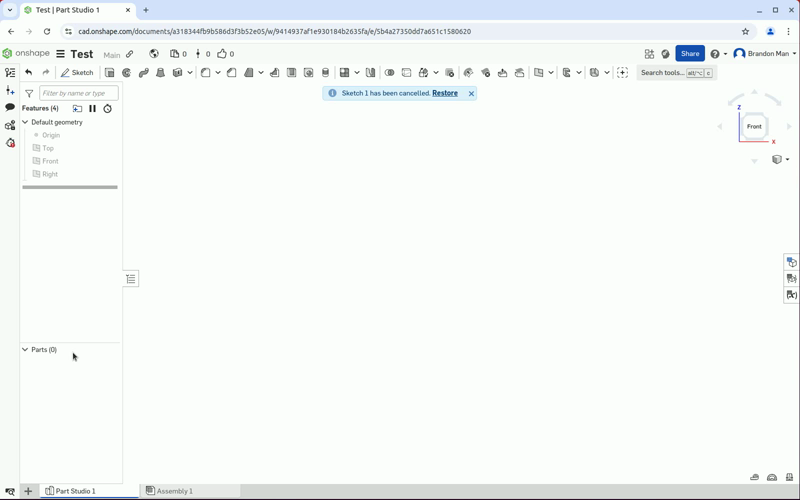
key(shift+s)
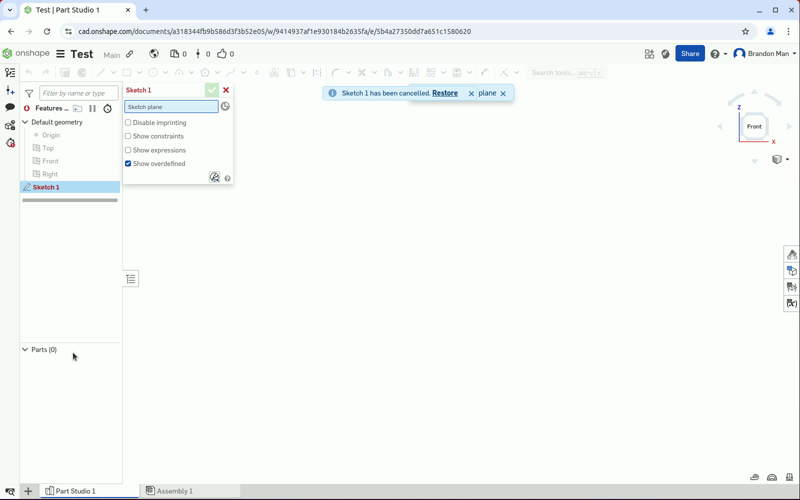
mouse_move(73, 163)
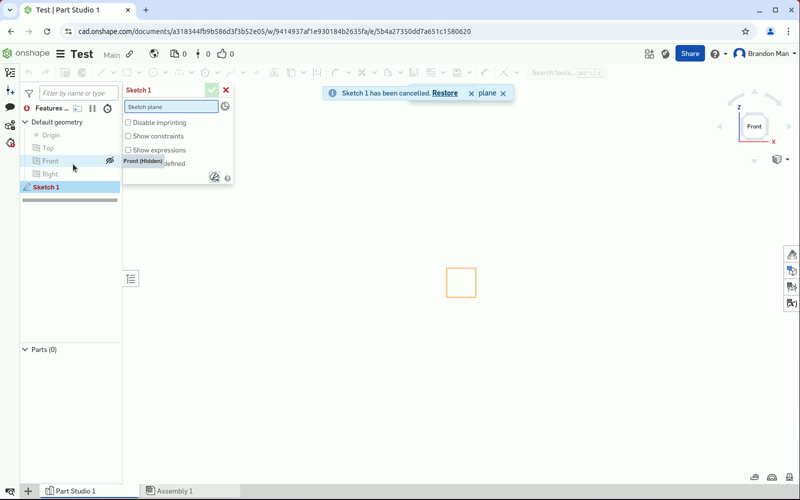
click(73, 163)
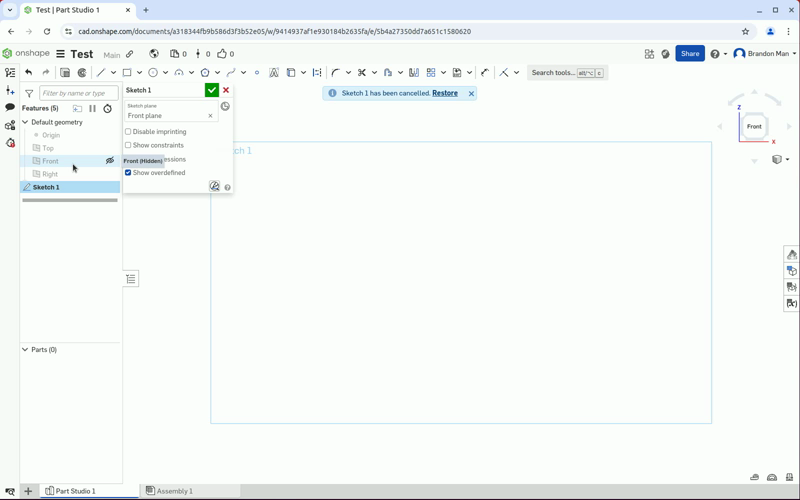
mouse_move(73, 352)
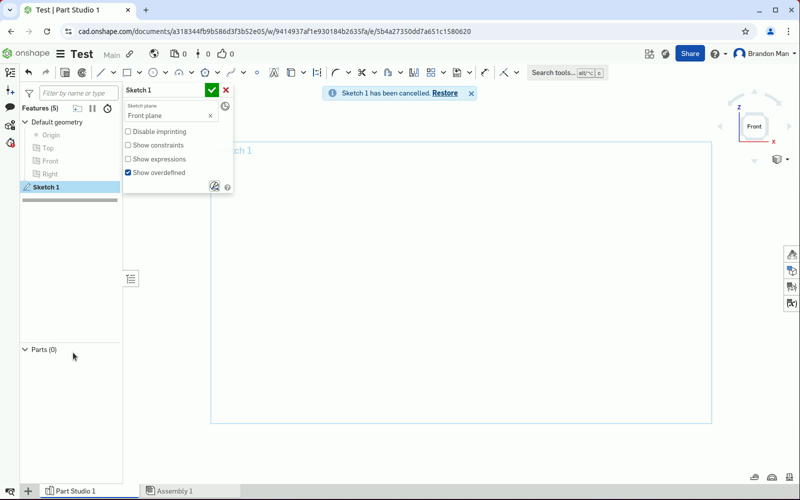
key(y)
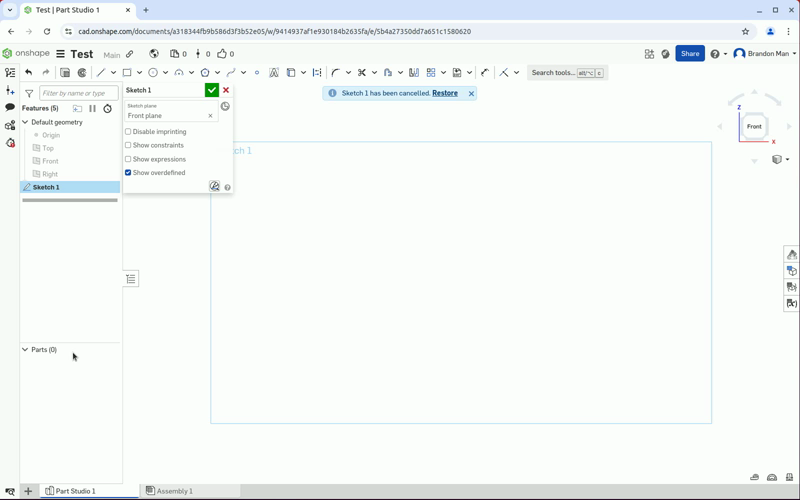
key(l)
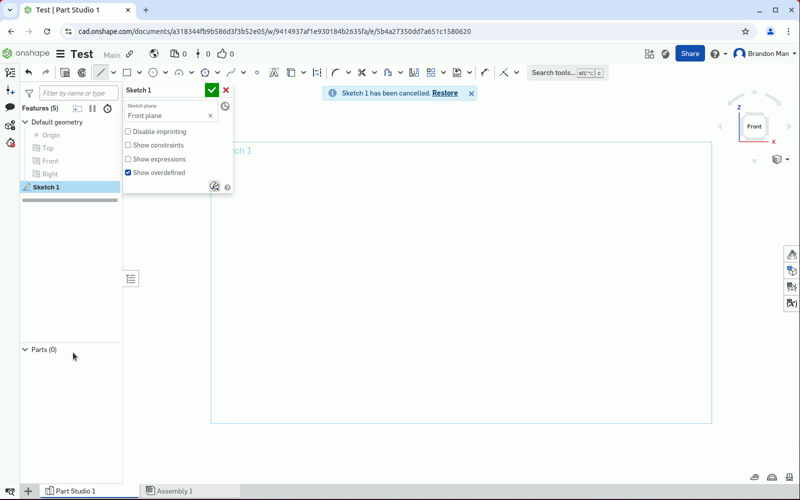
key_down(shift)
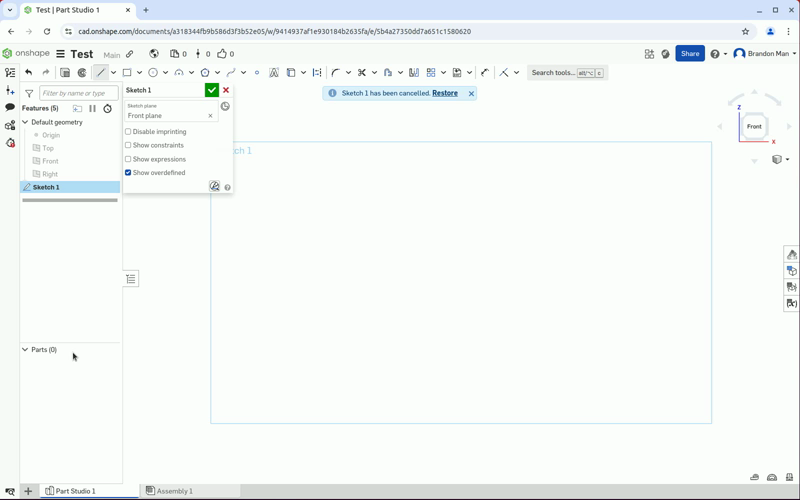
mouse_move(376, 340)
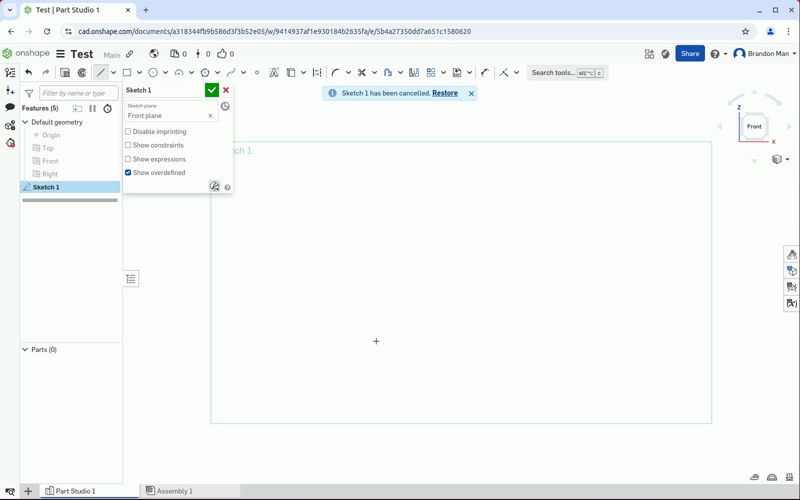
click(376, 340)
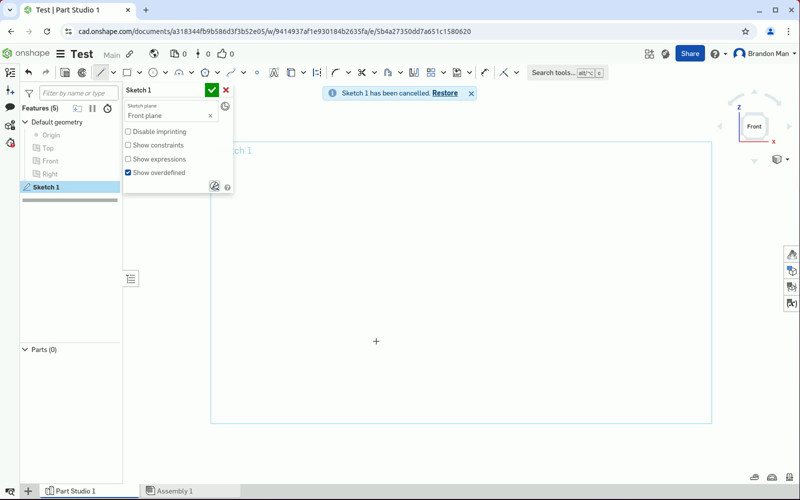
key_up(shift)
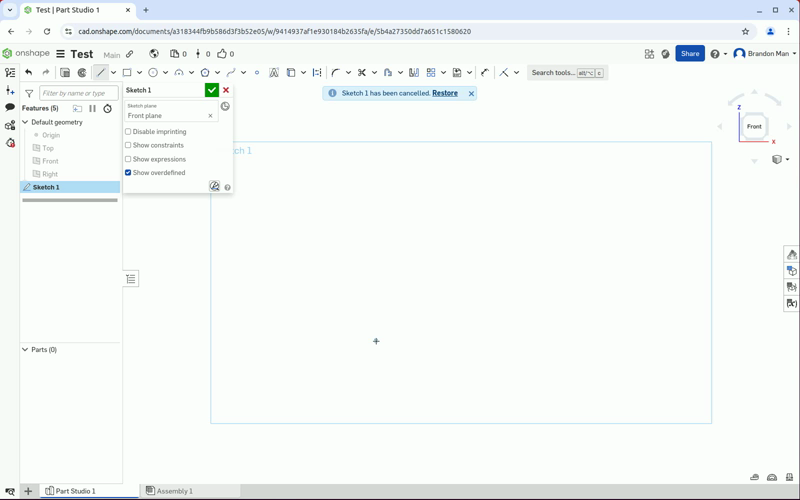
key_down(shift)
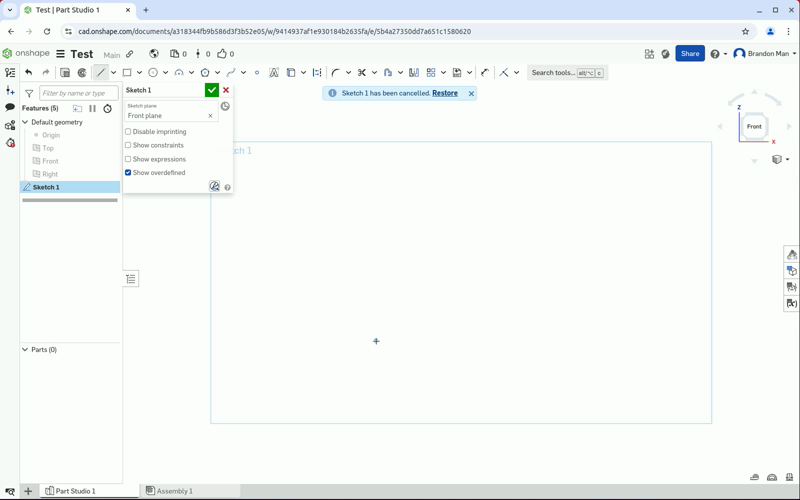
mouse_move(443, 340)
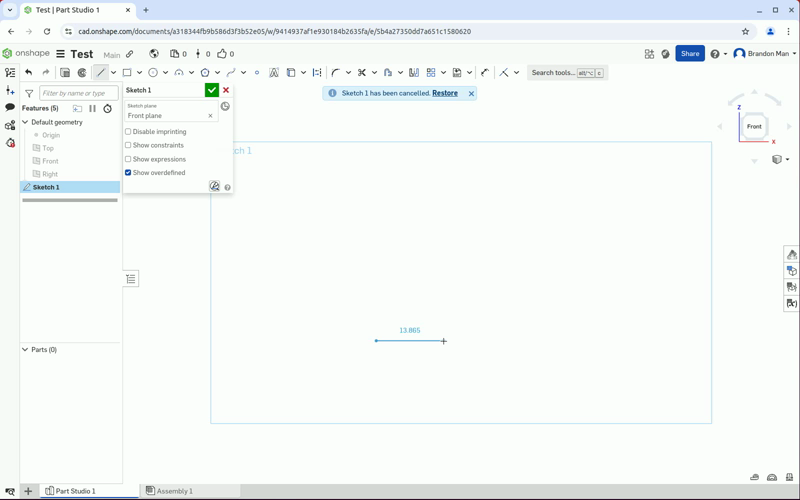
click(443, 340)
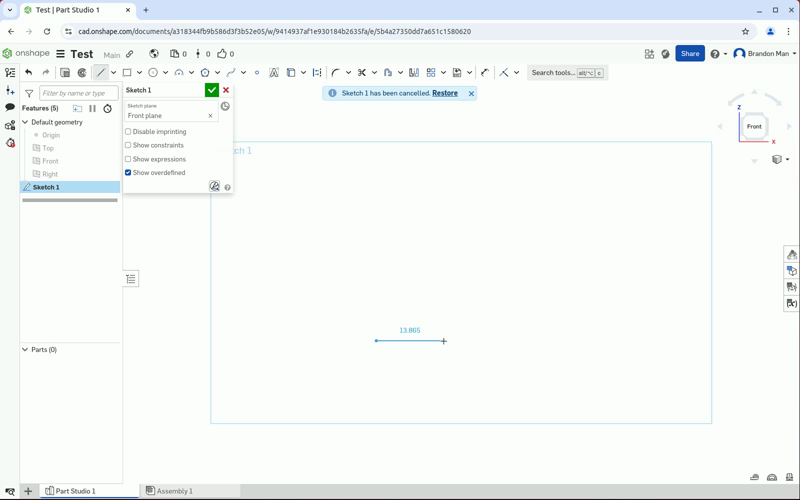
key_up(shift)
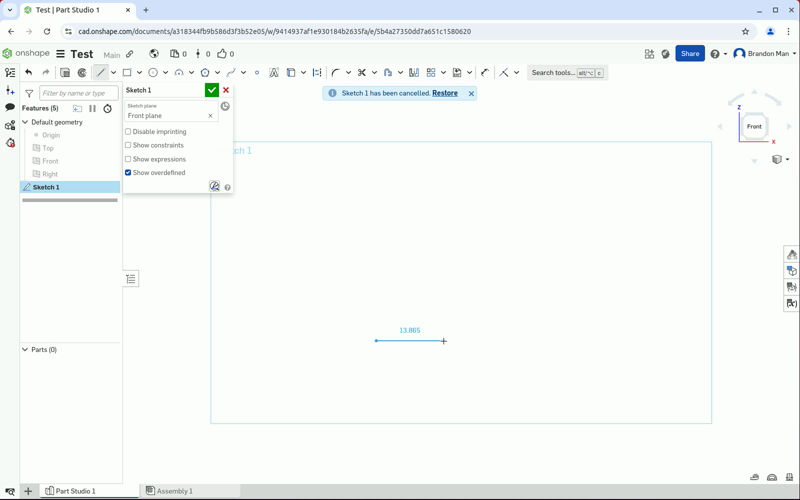
key_down(shift)
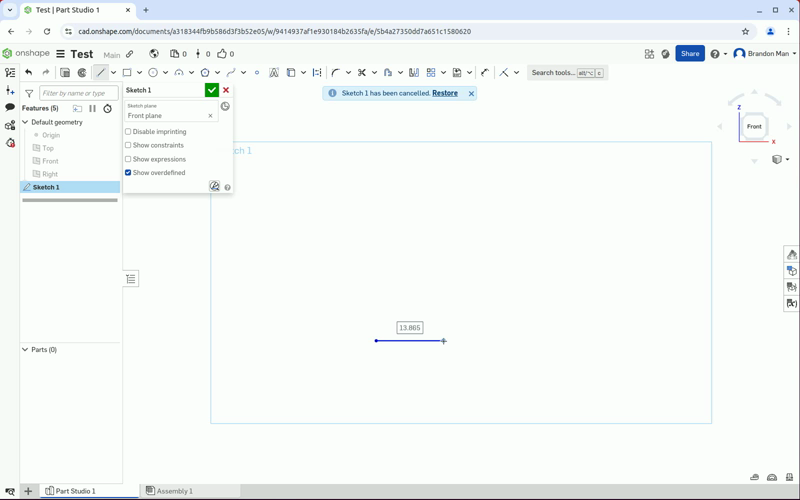
mouse_move(473, 340)
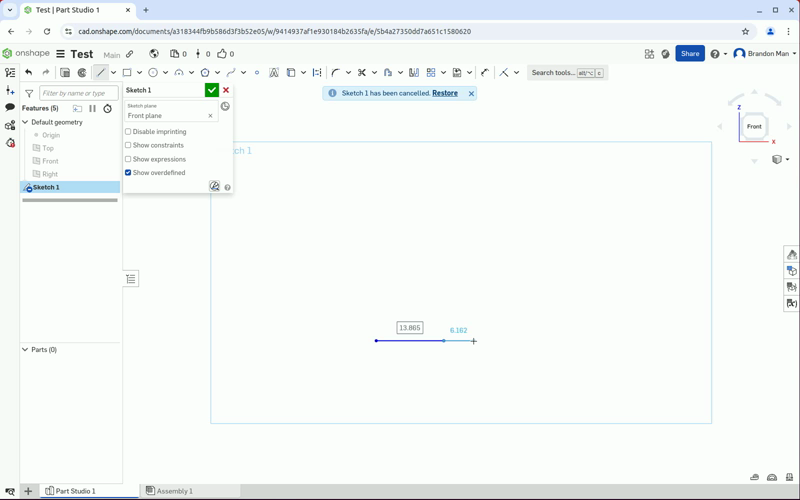
mouse_move(443, 281)
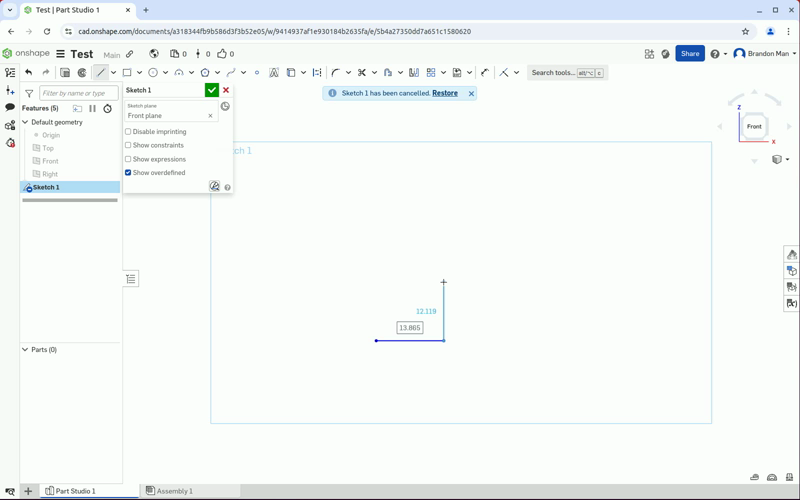
click(443, 281)
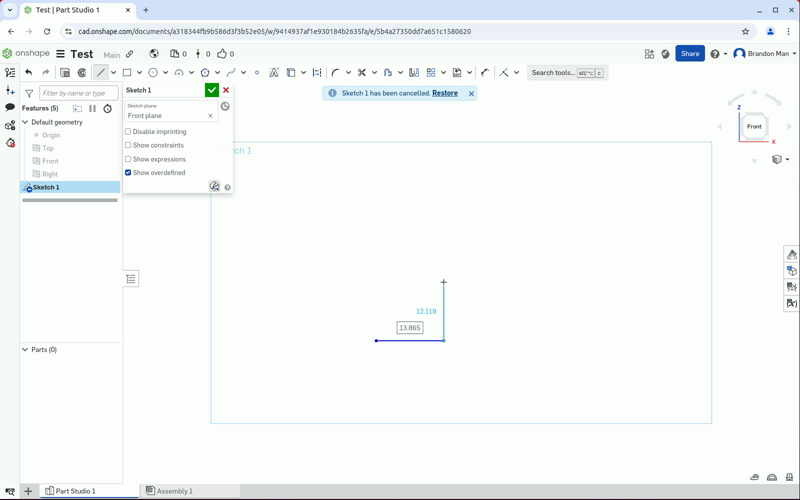
key_up(shift)
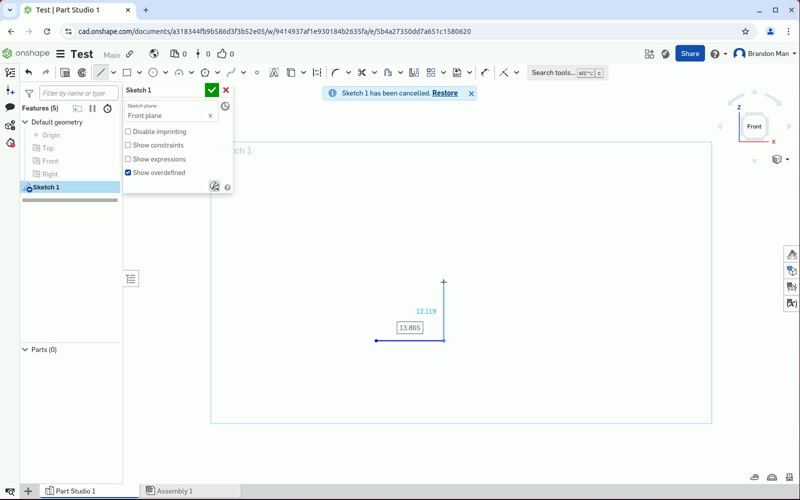
key_down(shift)
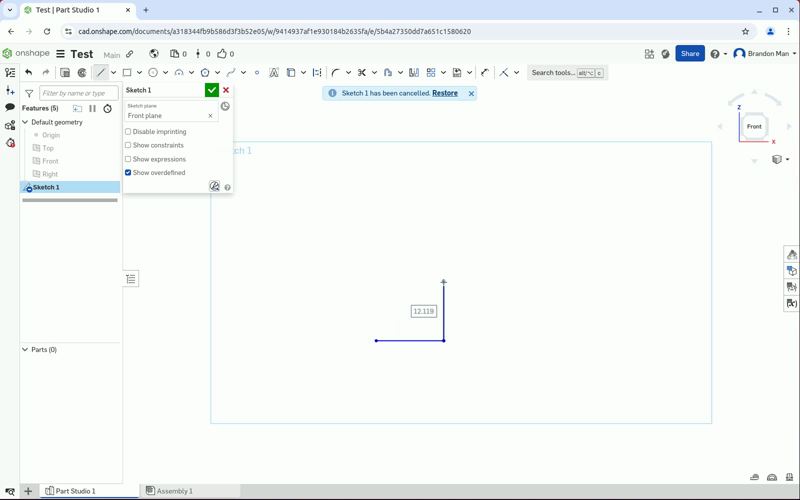
mouse_move(376, 281)
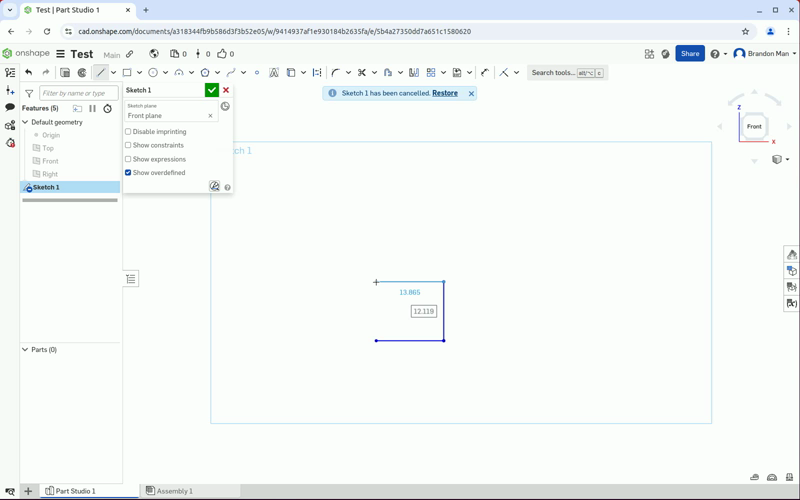
click(376, 281)
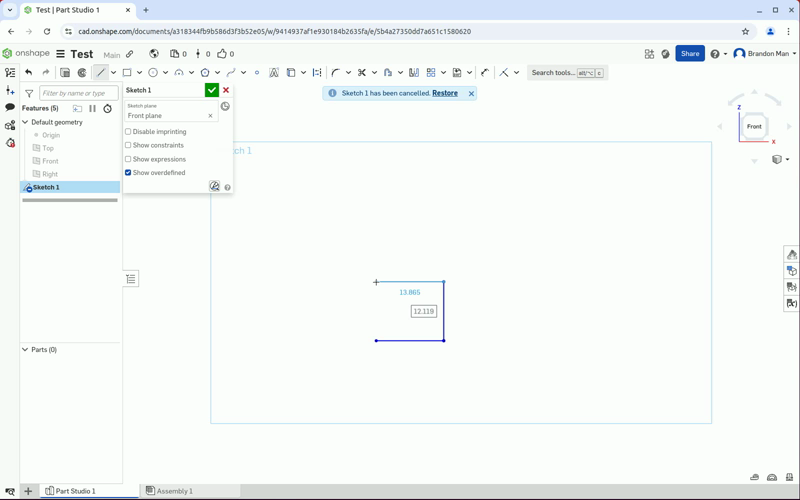
key_up(shift)
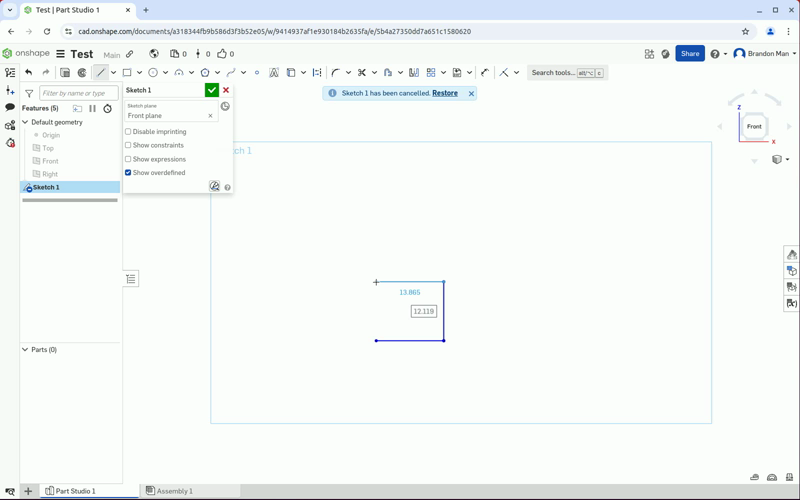
mouse_move(406, 281)
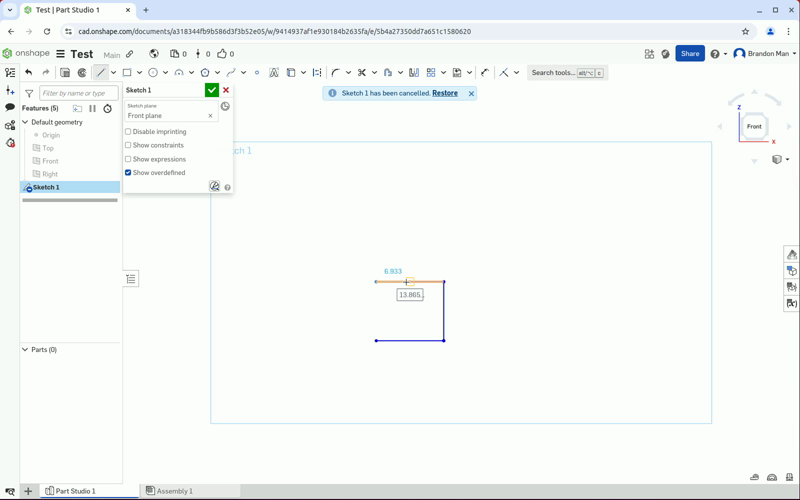
key_down(shift)
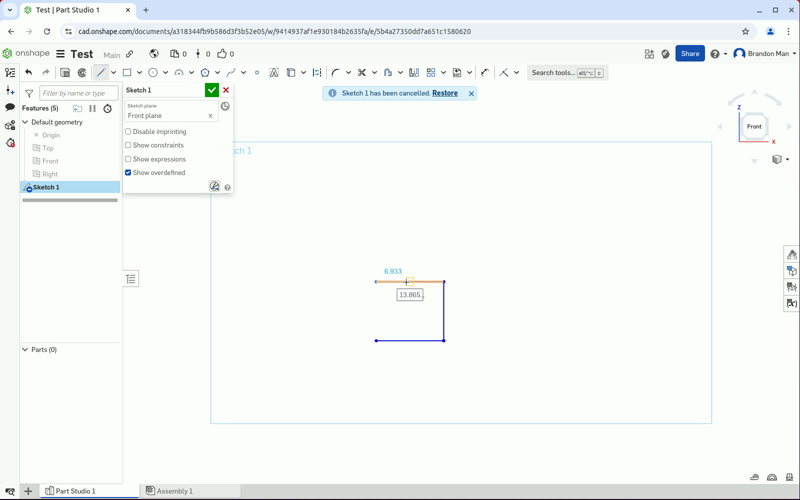
mouse_move(376, 340)
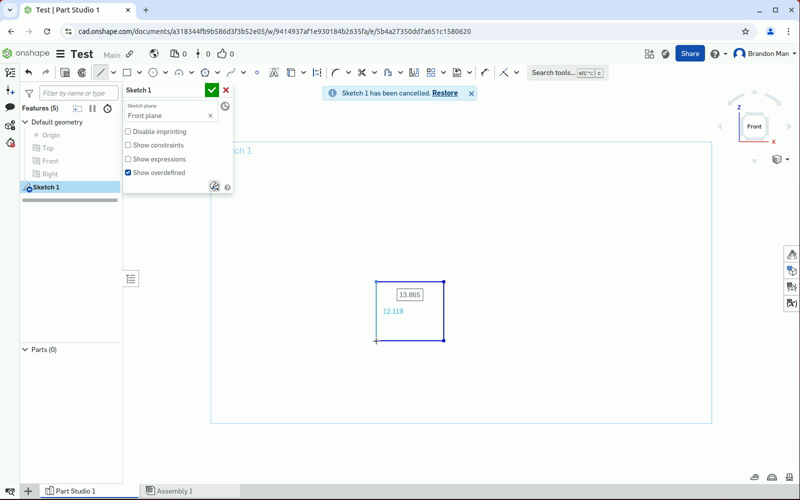
key_up(shift)
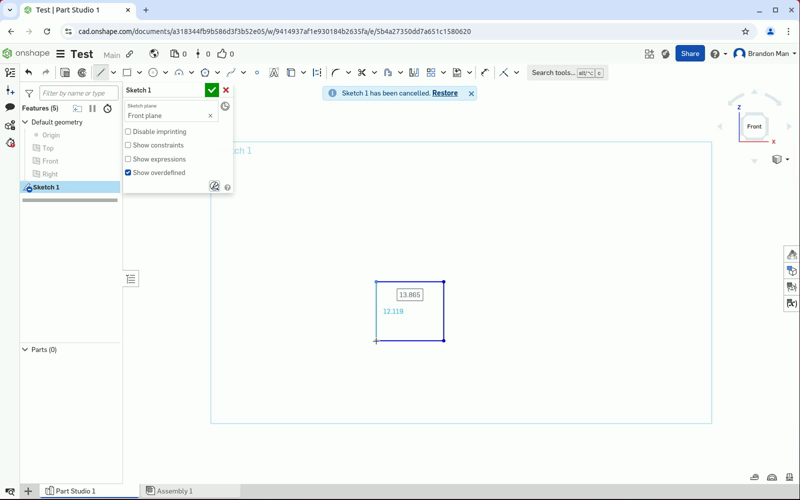
click(376, 340)
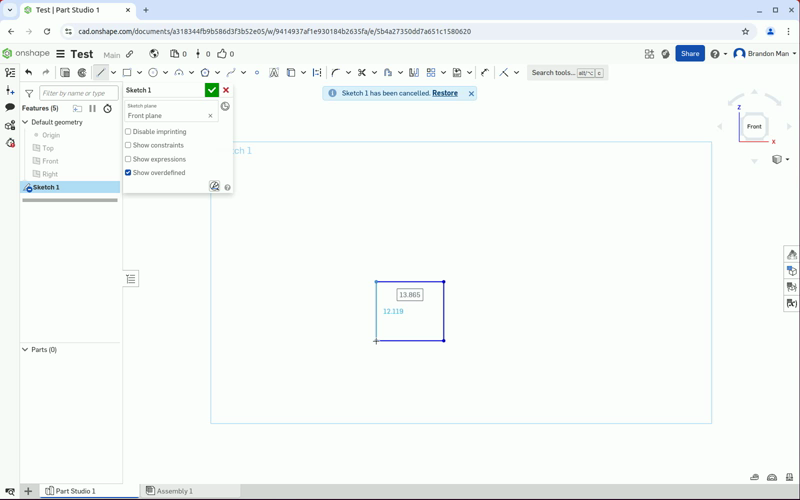
key(esc)
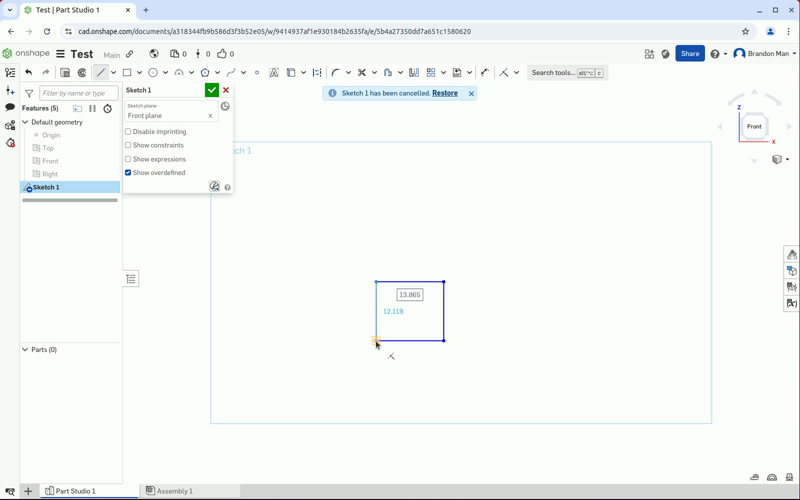
mouse_move(429, 312)
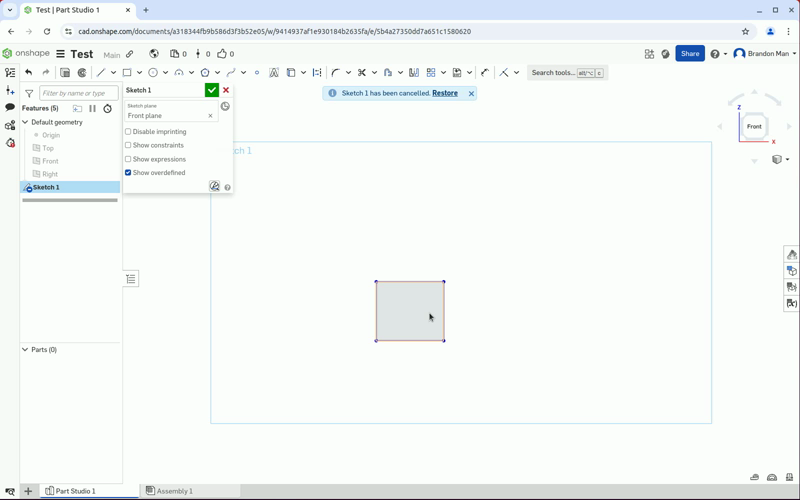
click(429, 312)
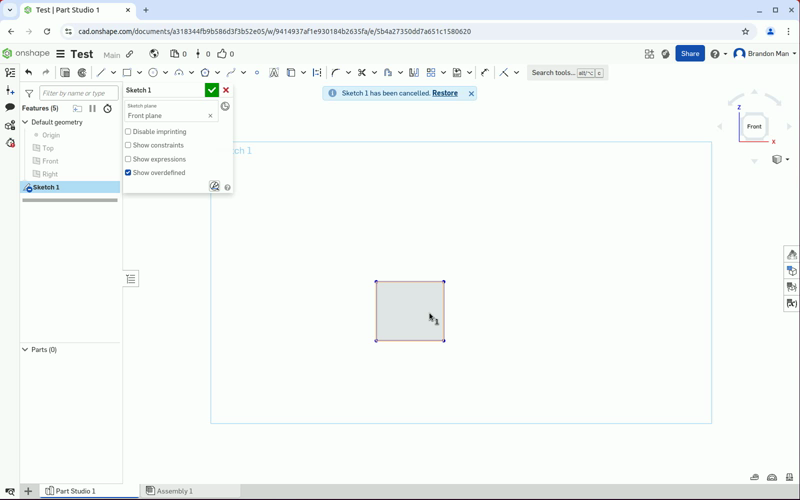
mouse_move(73, 352)
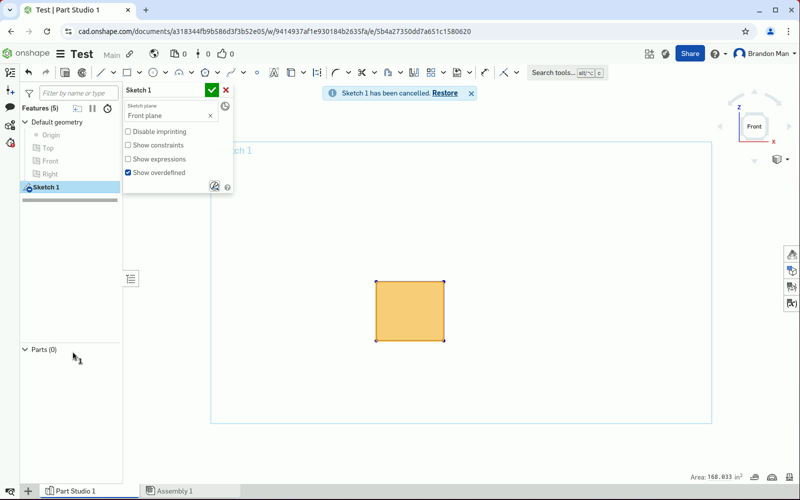
key(shift+y)
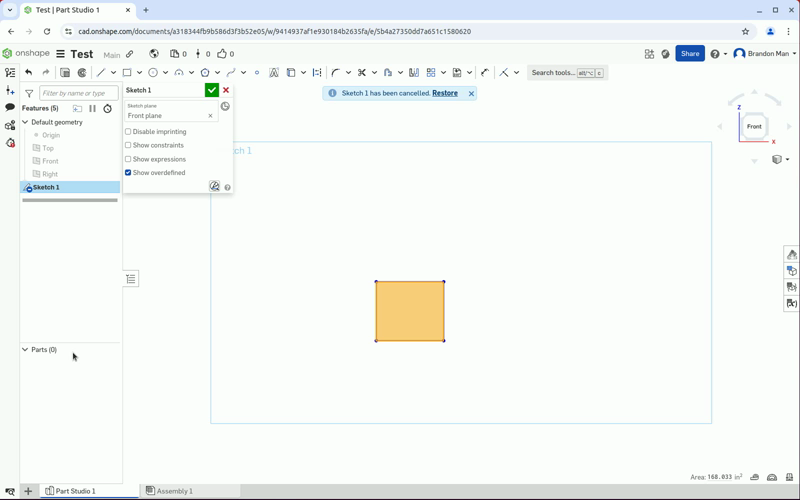
key(shift+e)
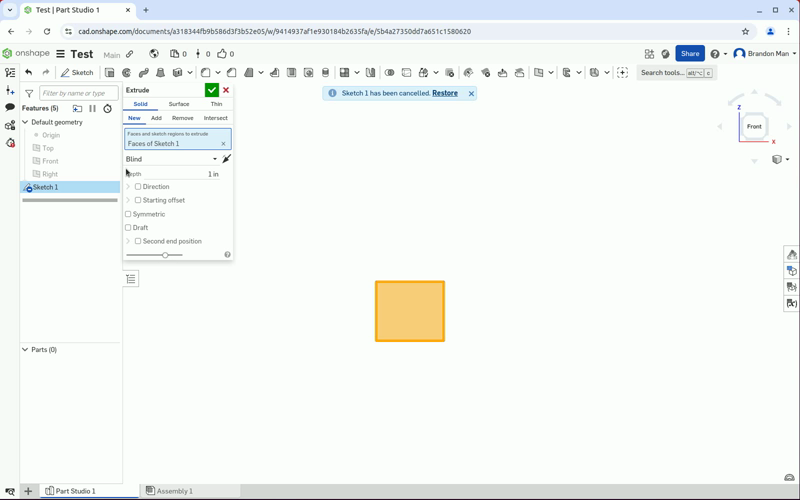
mouse_move(143, 106)
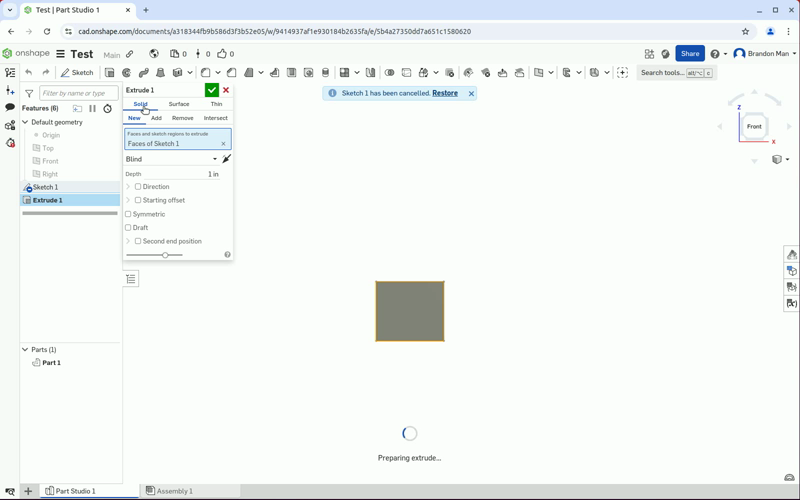
click(143, 106)
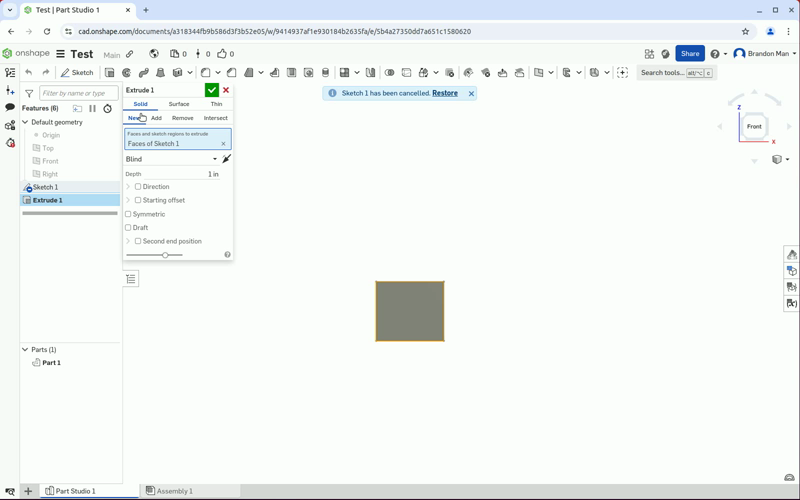
mouse_move(137, 120)
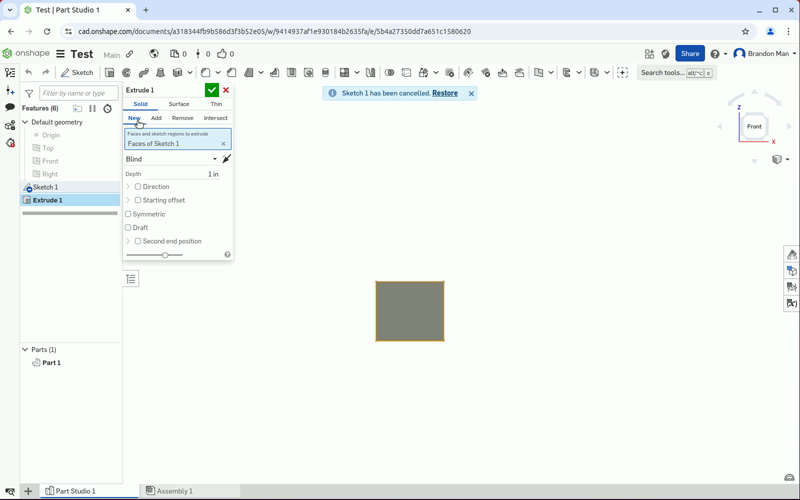
click(137, 120)
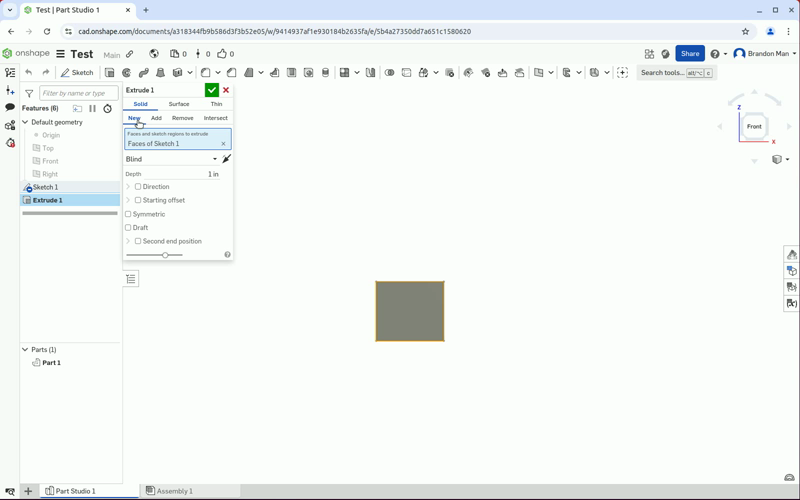
key(tab, 4)
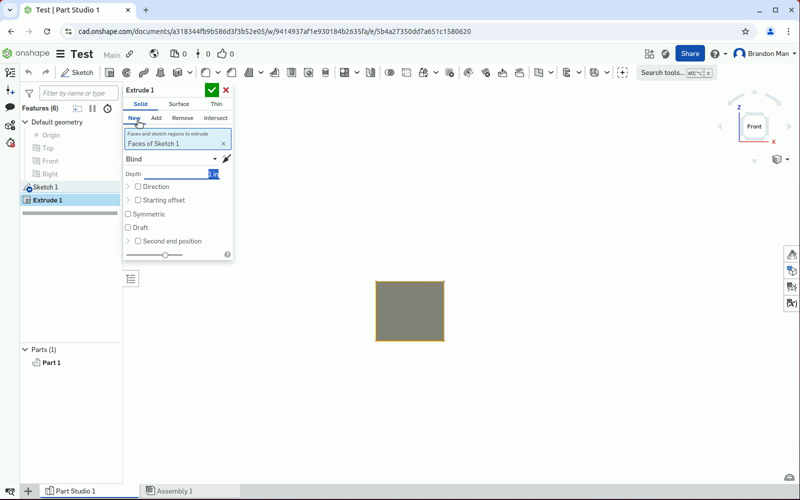
text(8.184)
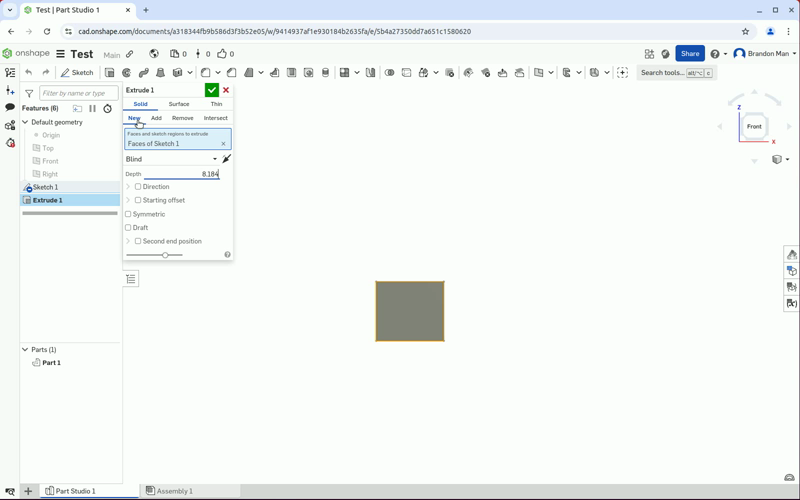
key(enter)
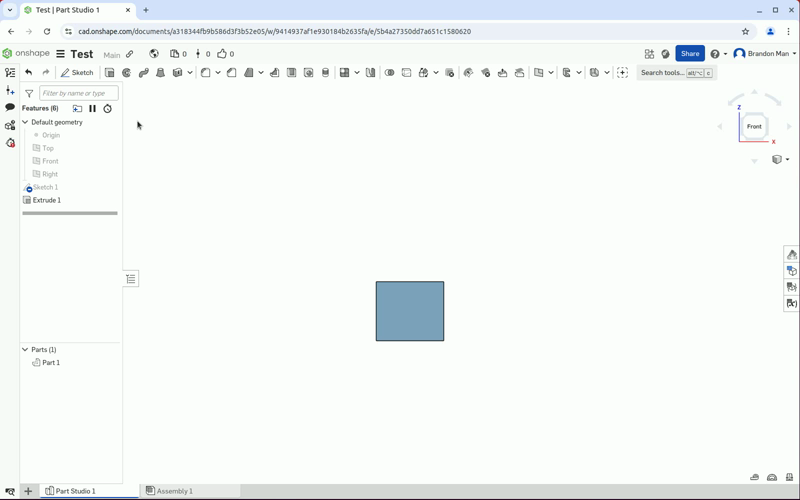
key(shift+h)
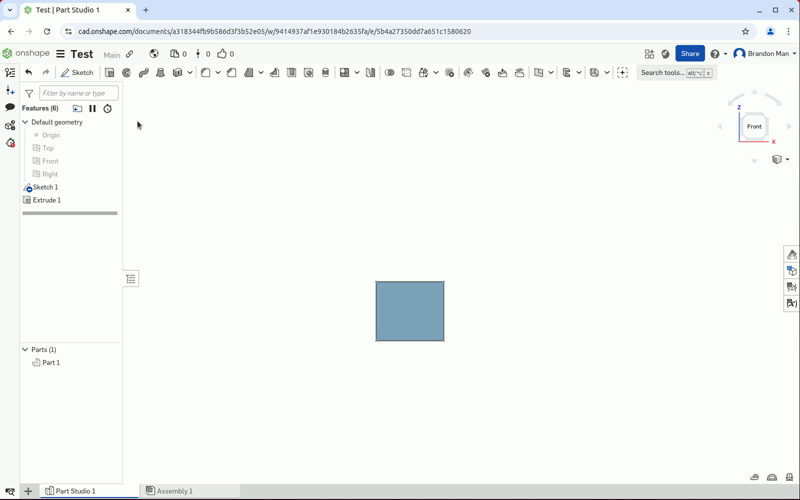
key(shift+h)
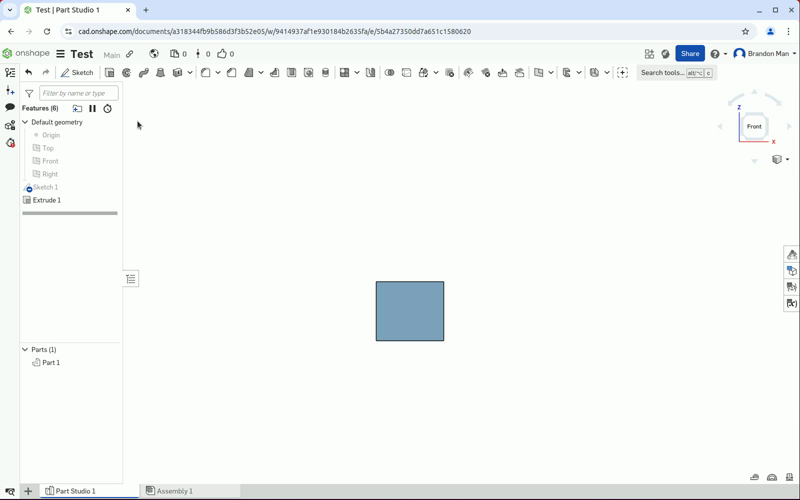
mouse_move(73, 189)
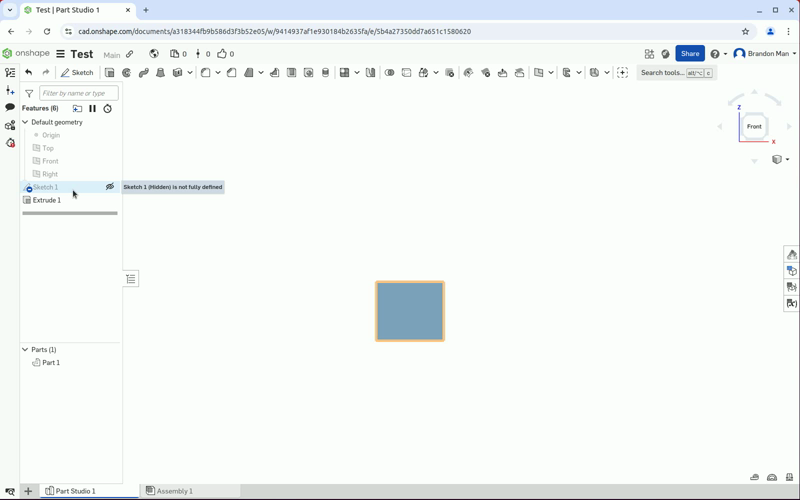
click(73, 189)
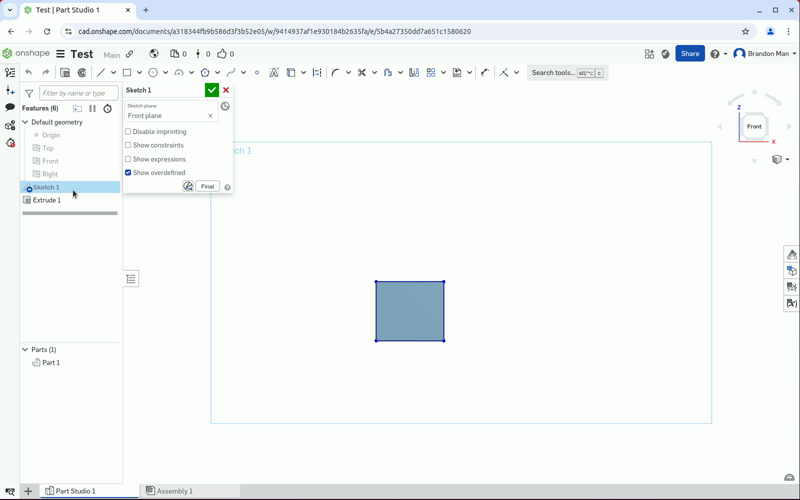
mouse_move(229, 92)
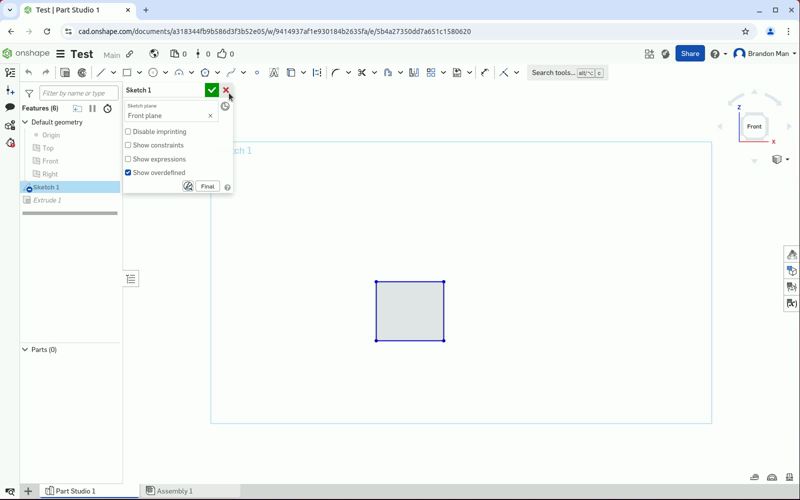
click(229, 92)
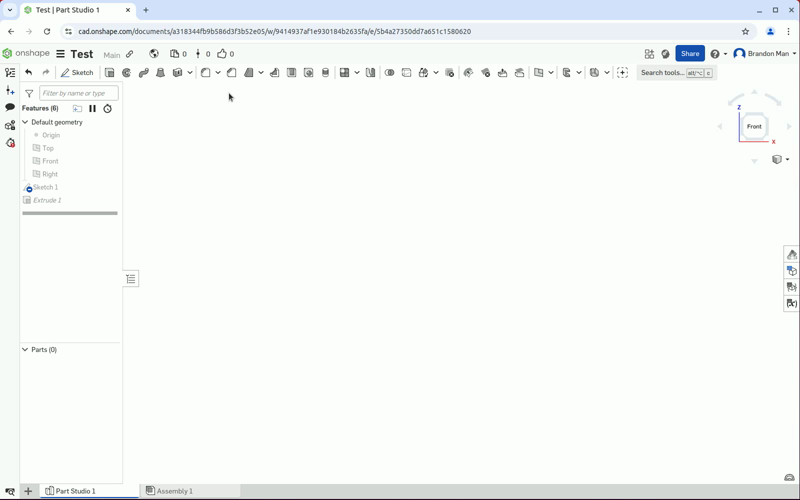
mouse_move(73, 352)
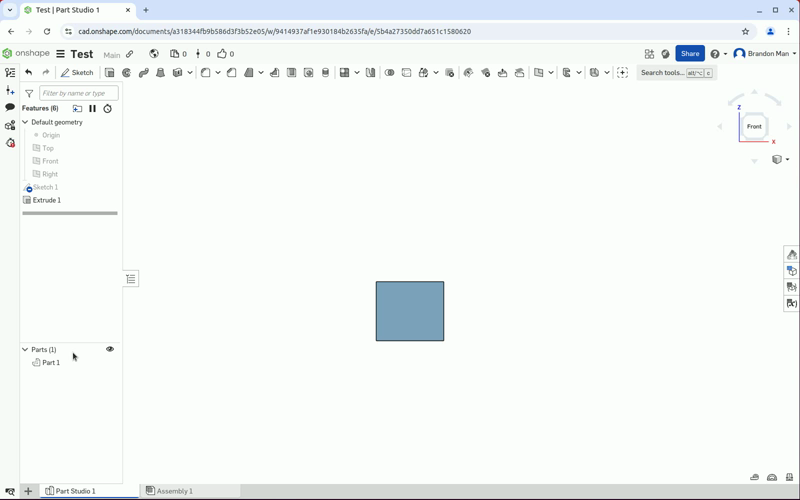
key(y)
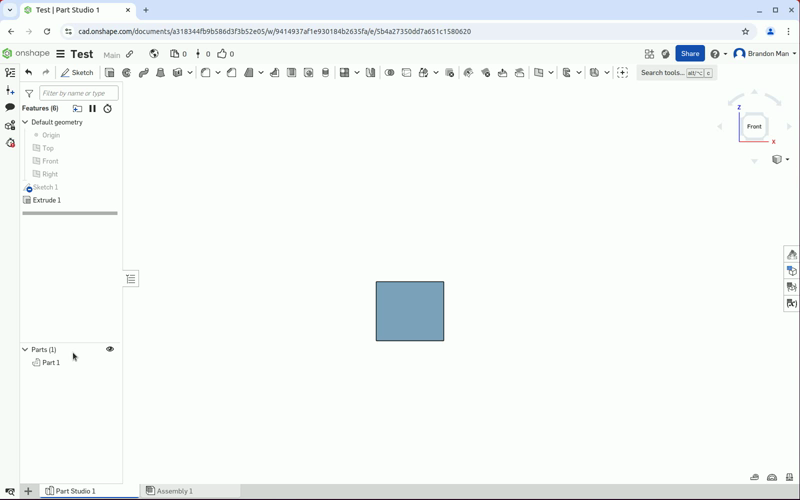
key(shift+p)
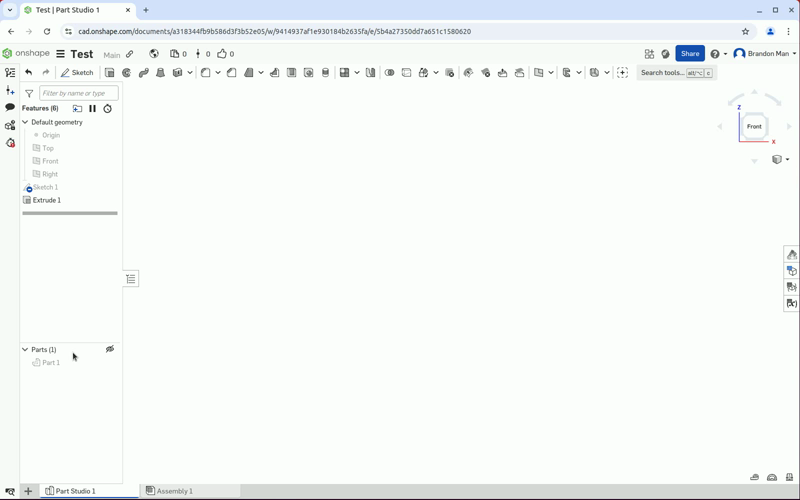
key(space)
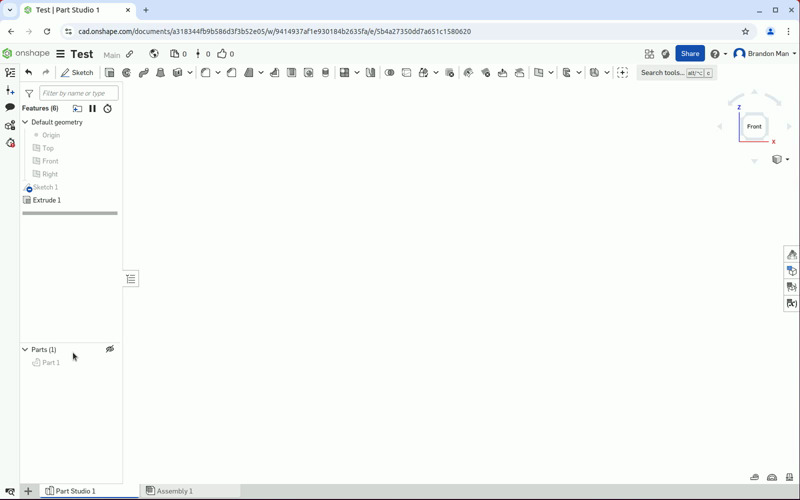
key_down(shift)
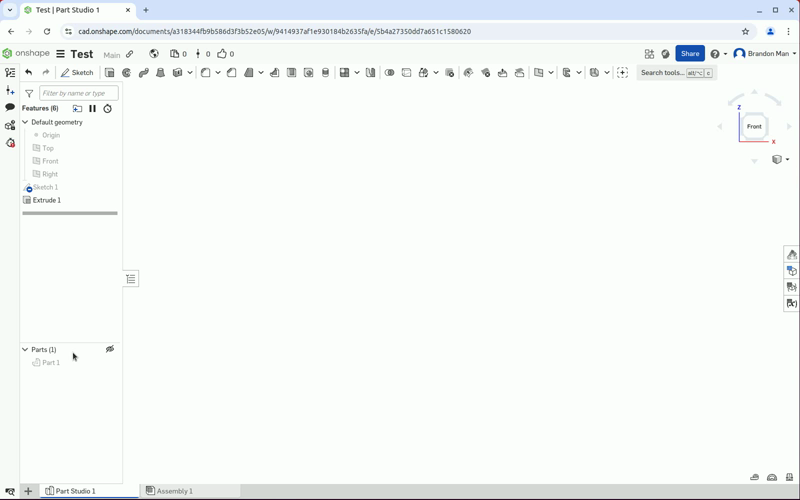
key(left)
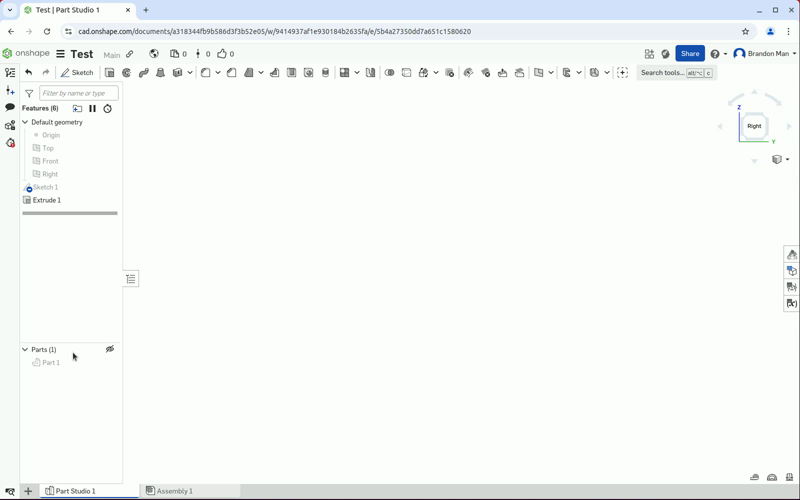
key_up(shift)
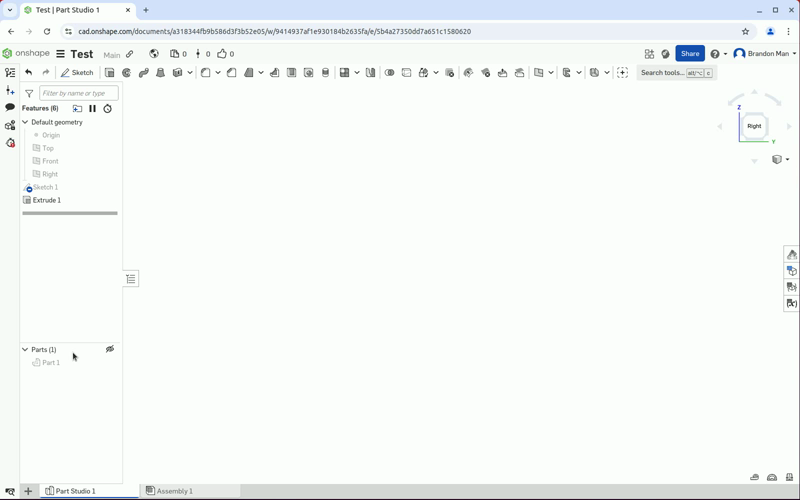
mouse_move(73, 352)
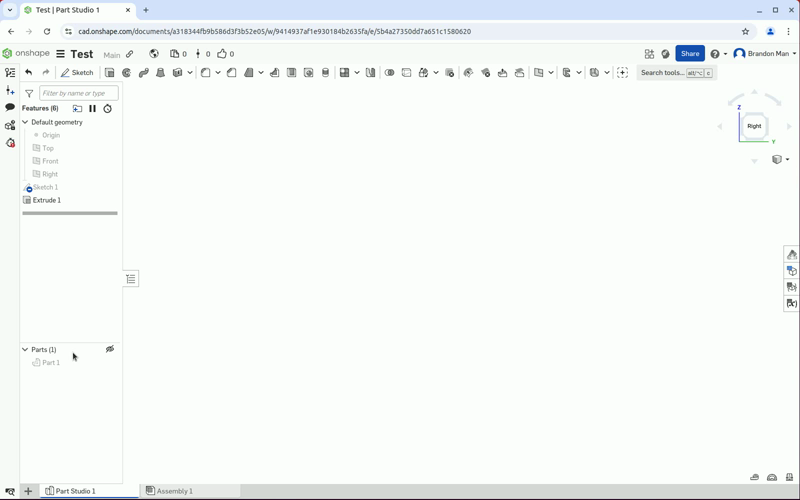
key(shift+y)
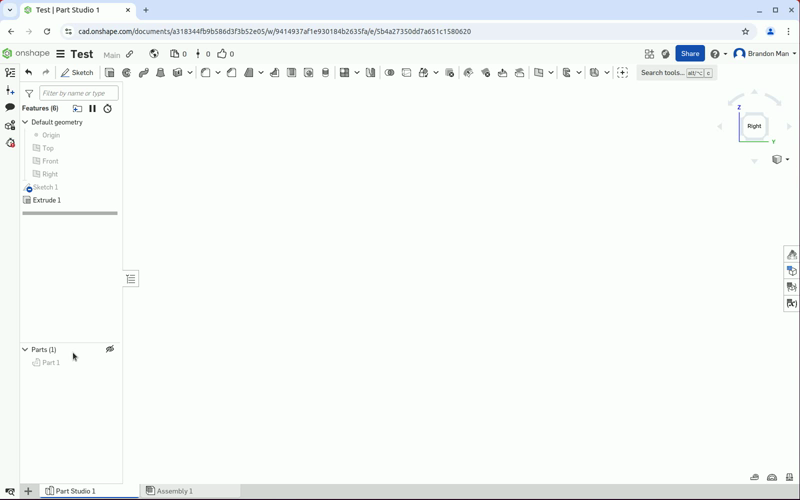
key(shift+s)
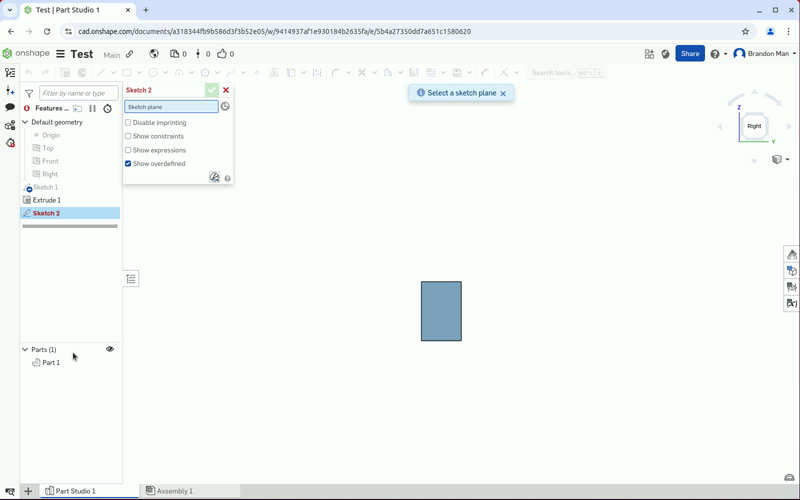
mouse_move(73, 176)
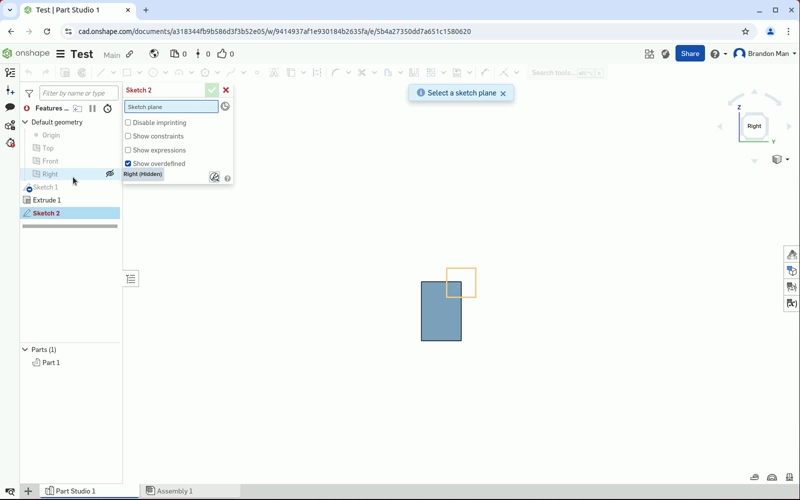
click(73, 176)
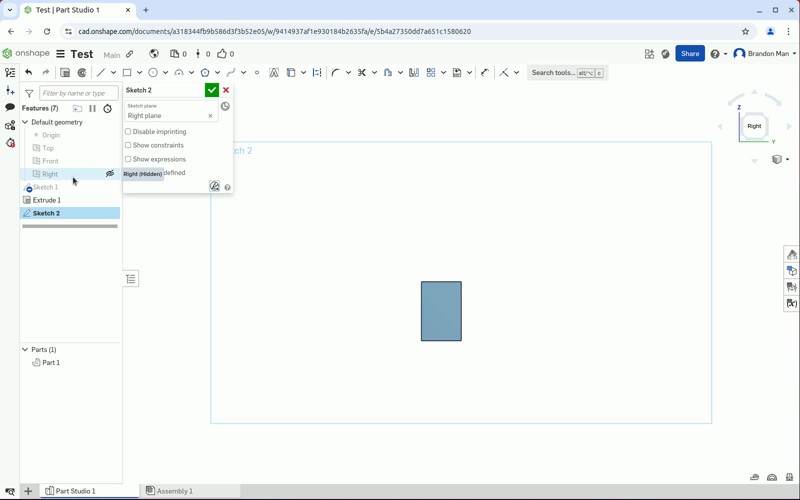
mouse_move(73, 352)
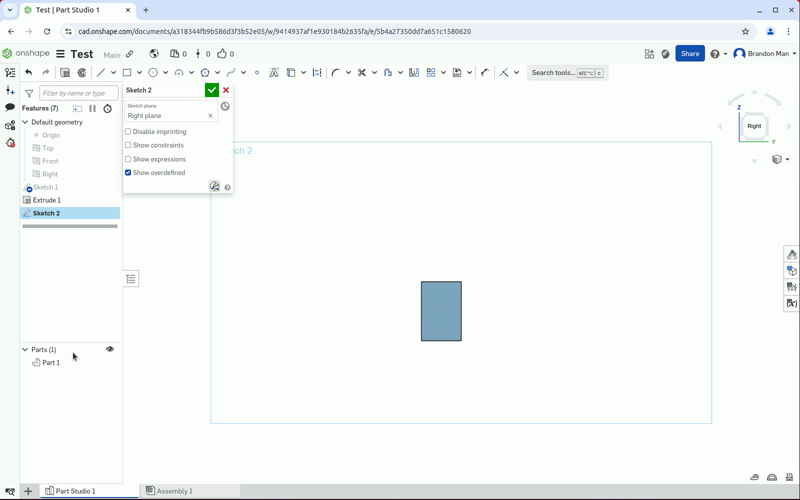
key(y)
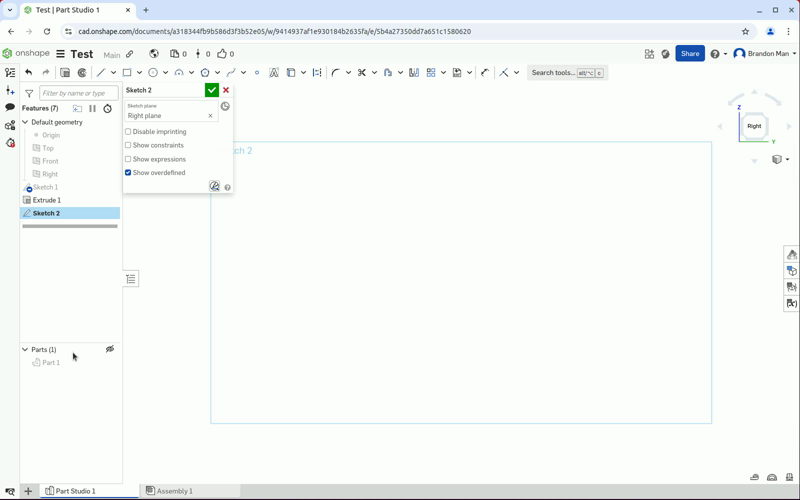
key(c)
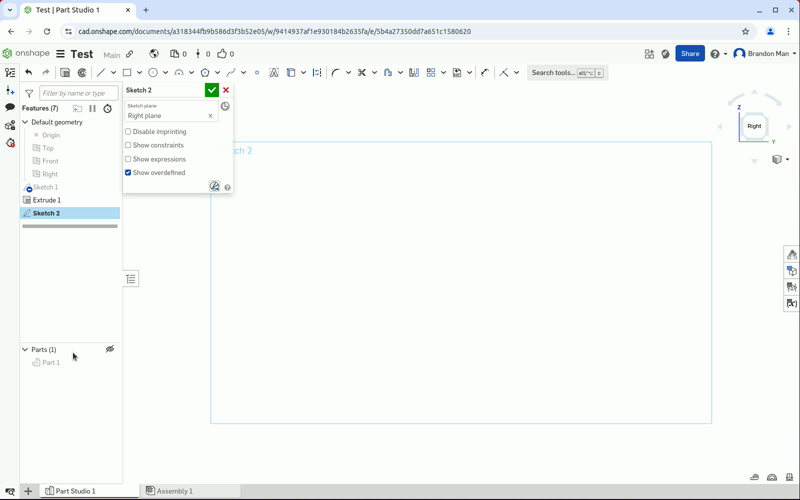
key_down(shift)
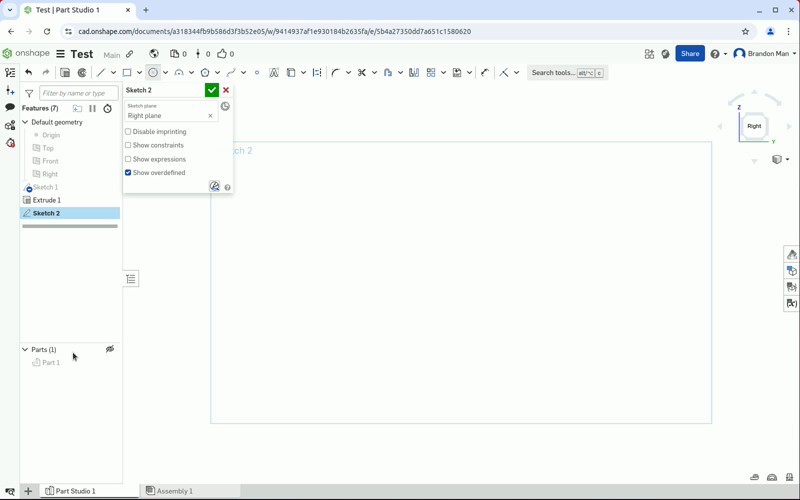
mouse_move(371, 367)
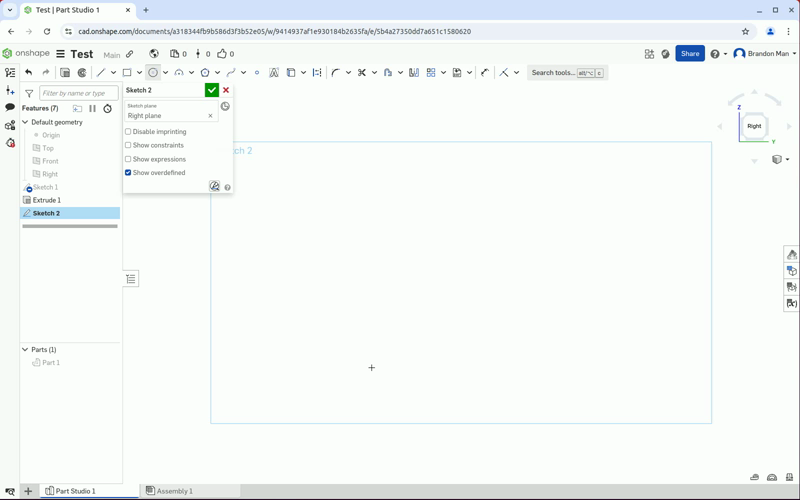
click(371, 367)
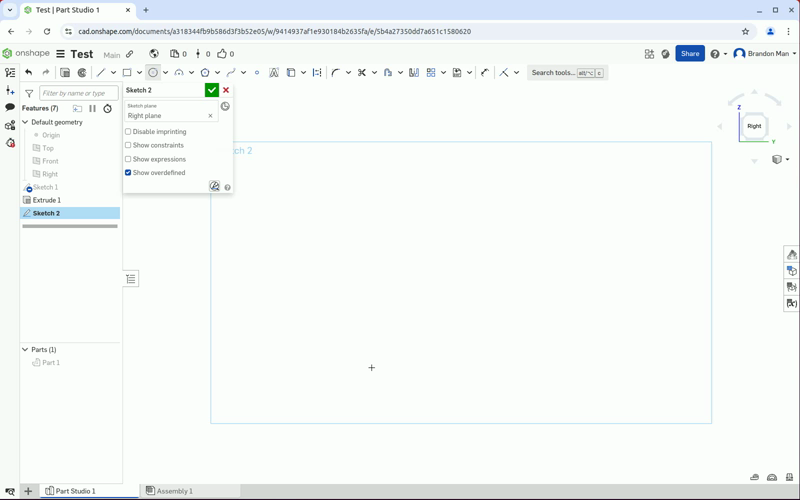
key_up(shift)
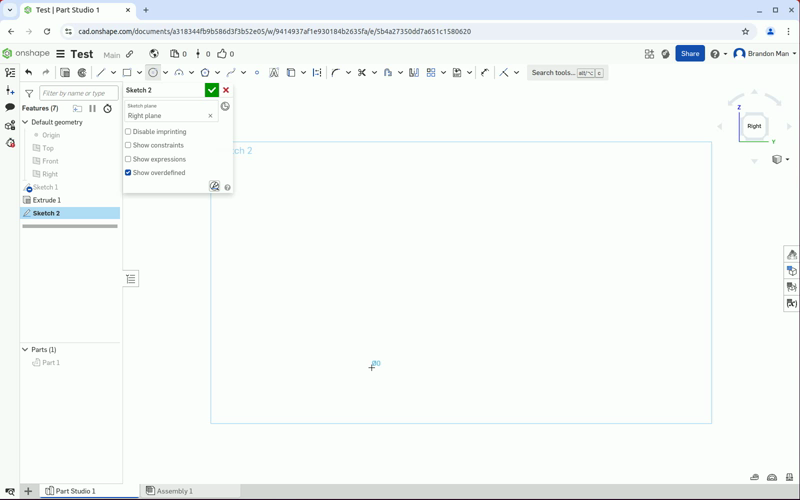
mouse_move(395, 367)
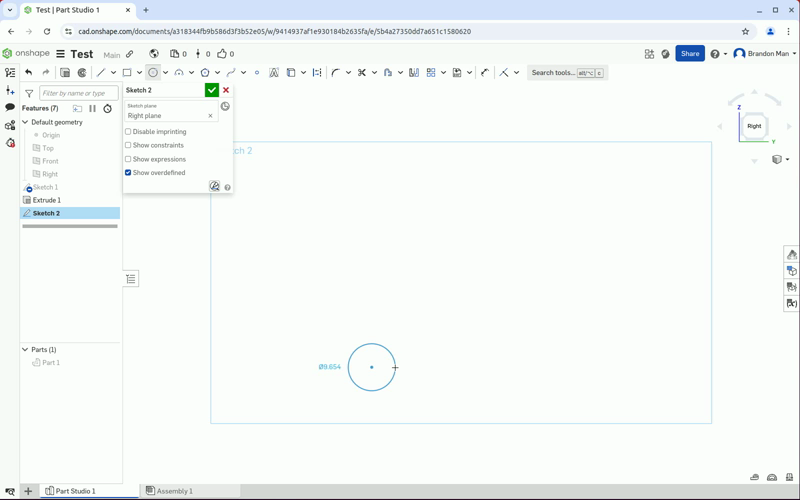
click(395, 367)
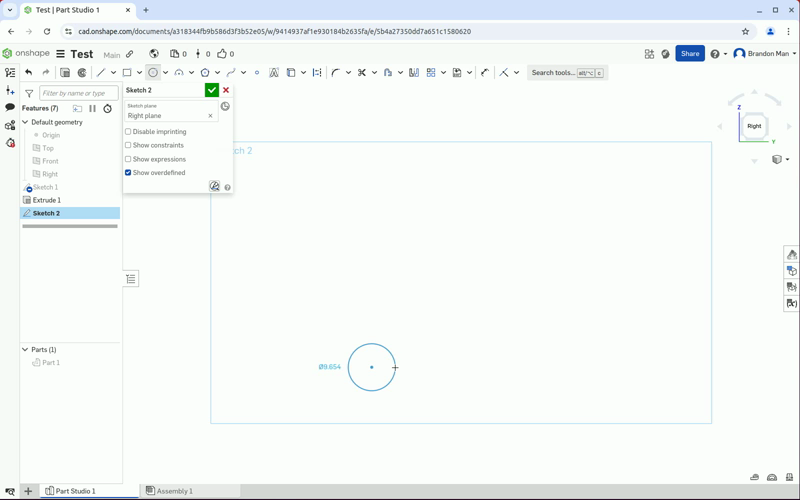
key(esc)
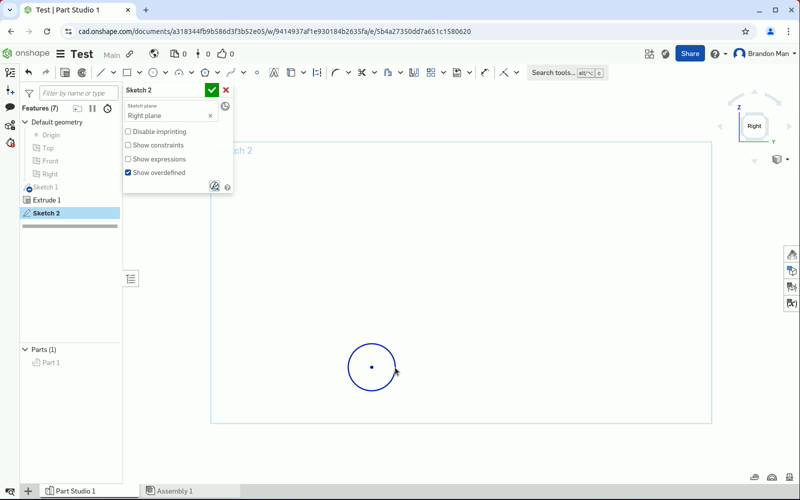
mouse_move(381, 352)
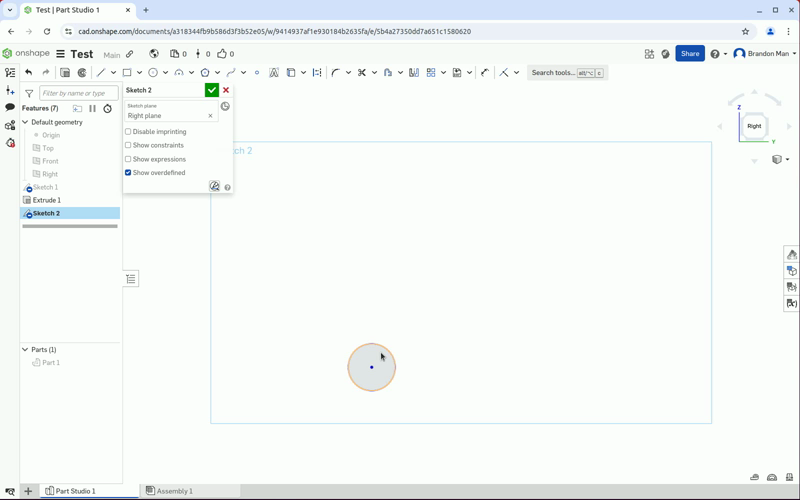
scroll(6)
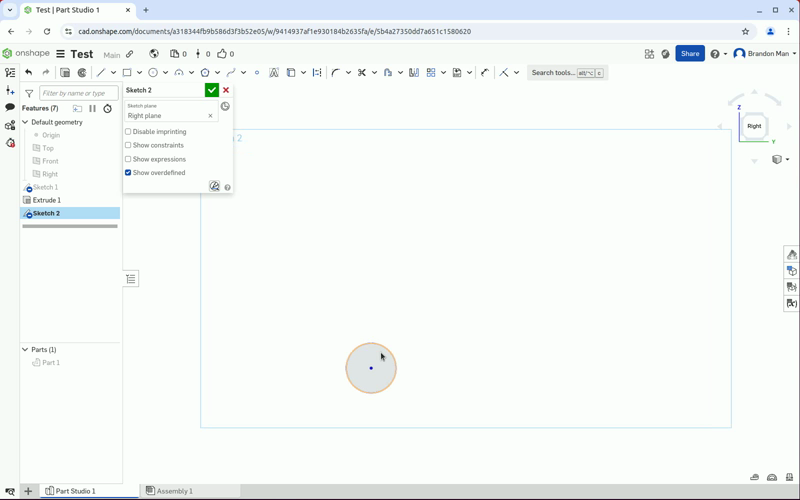
scroll(6)
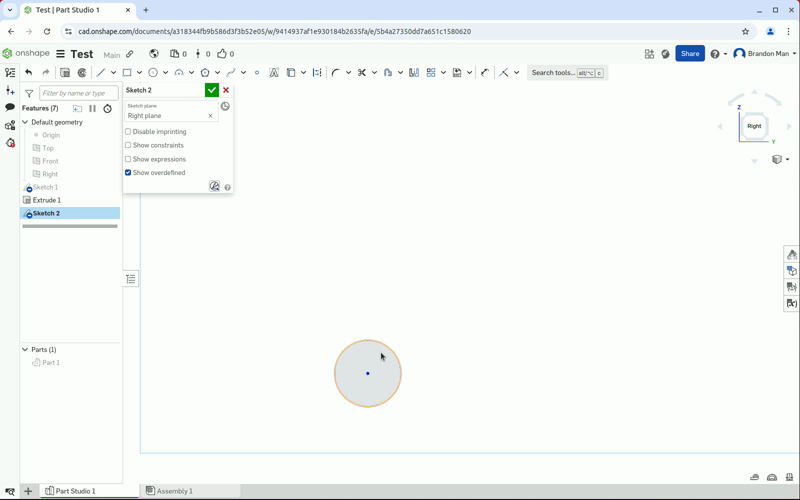
scroll(6)
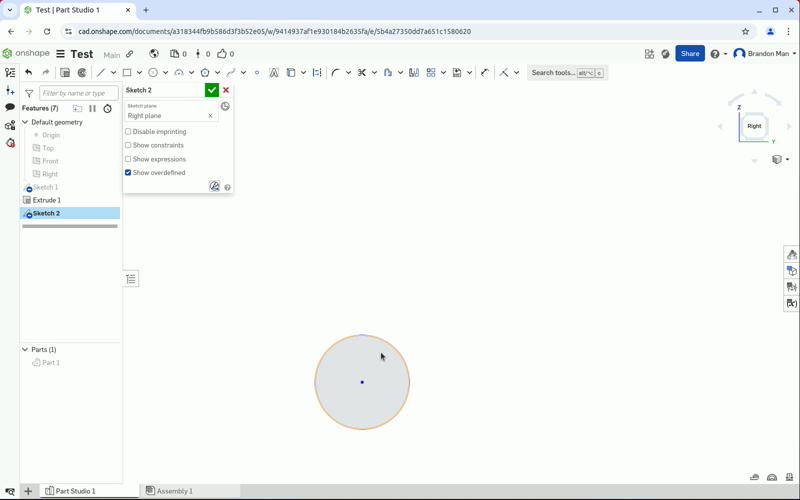
scroll(6)
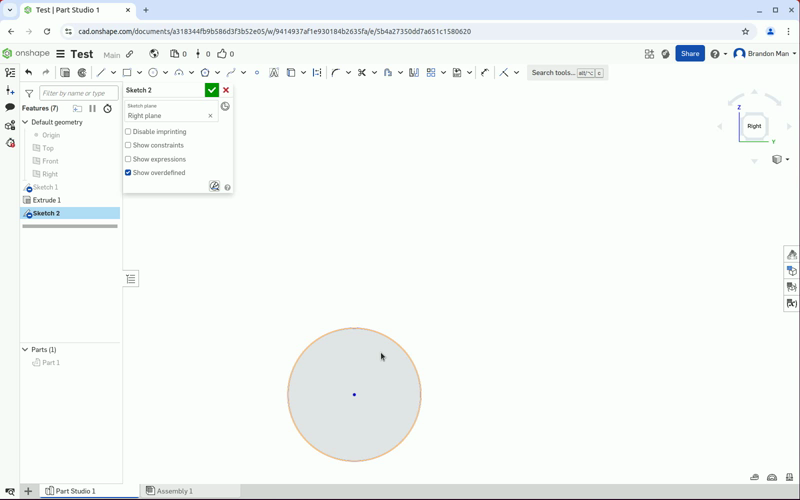
scroll(6)
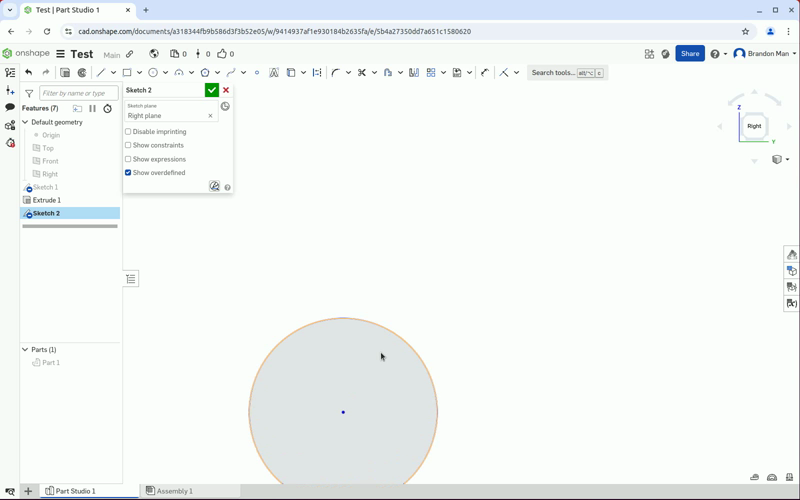
scroll(6)
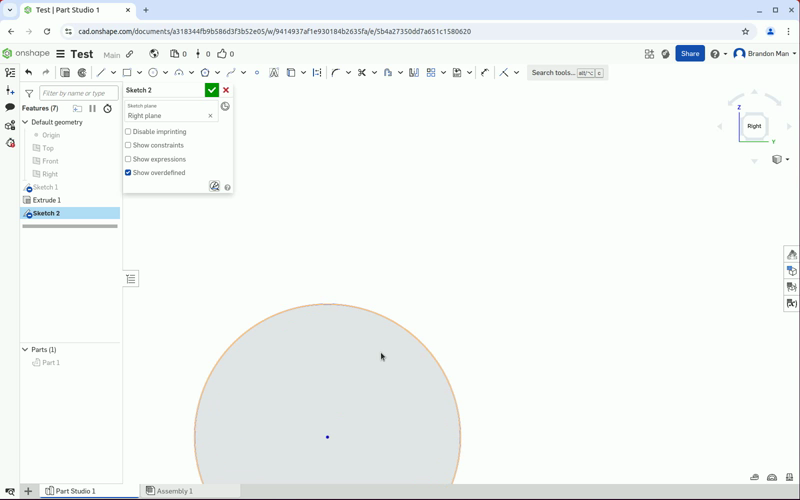
scroll(6)
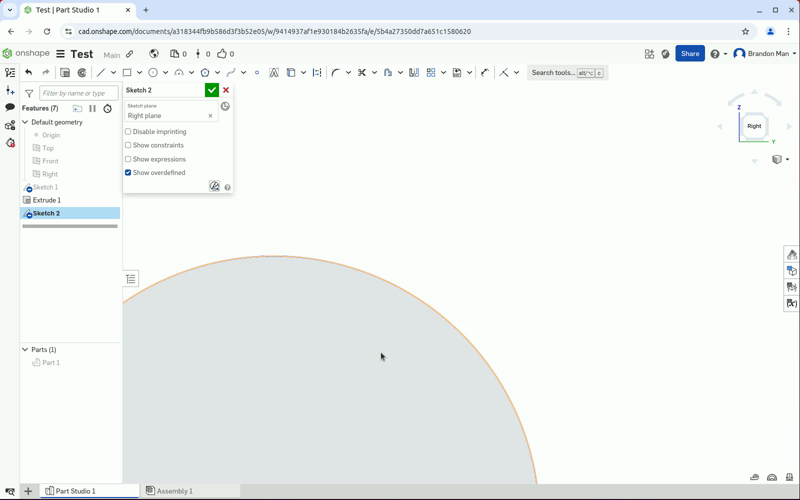
click(381, 352)
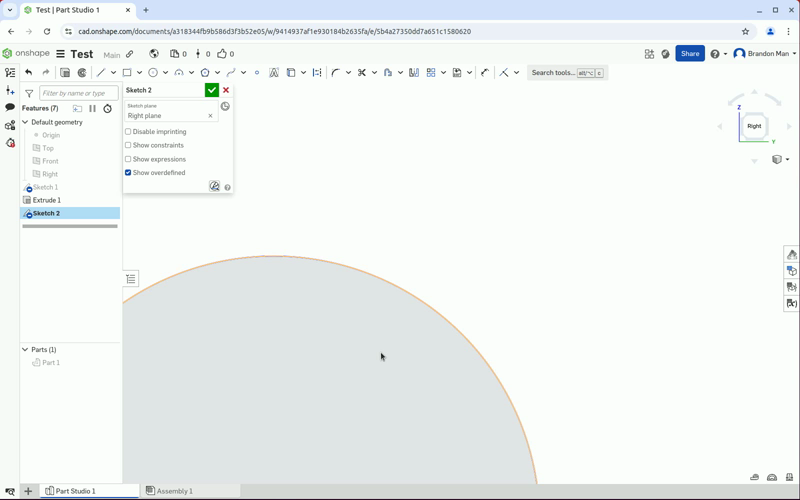
scroll(-6)
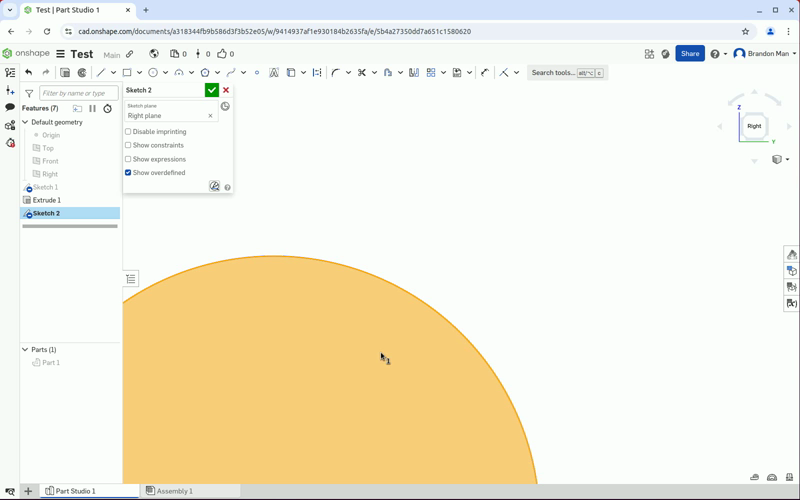
scroll(-6)
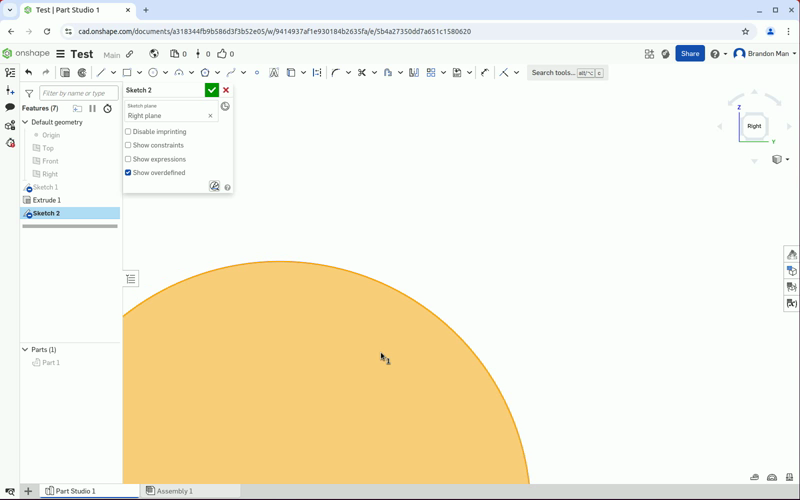
scroll(-6)
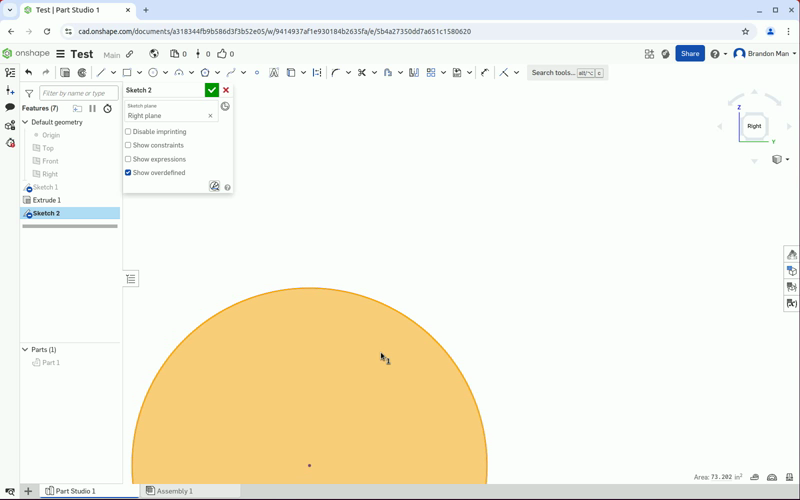
scroll(-6)
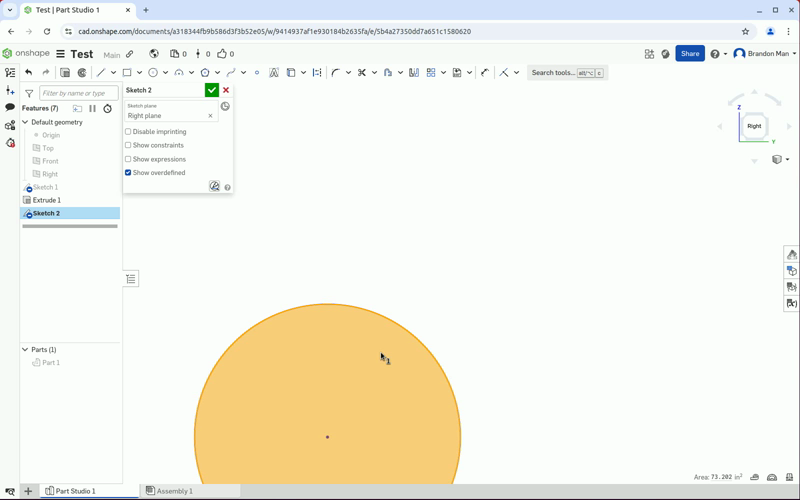
scroll(-6)
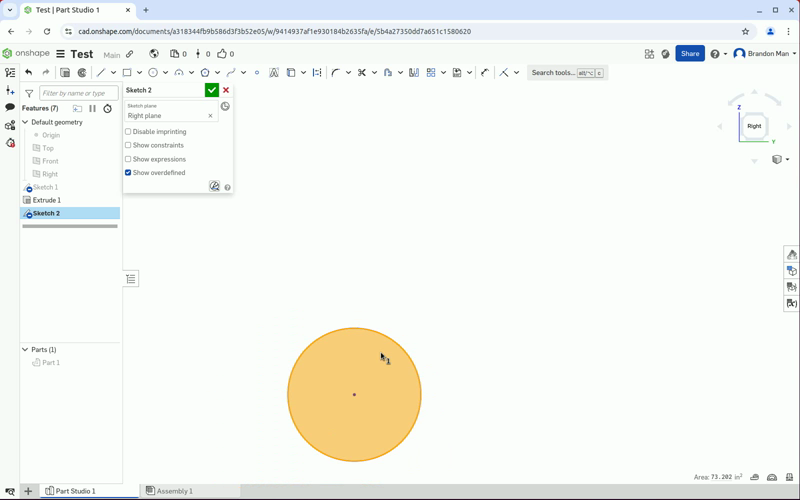
scroll(-6)
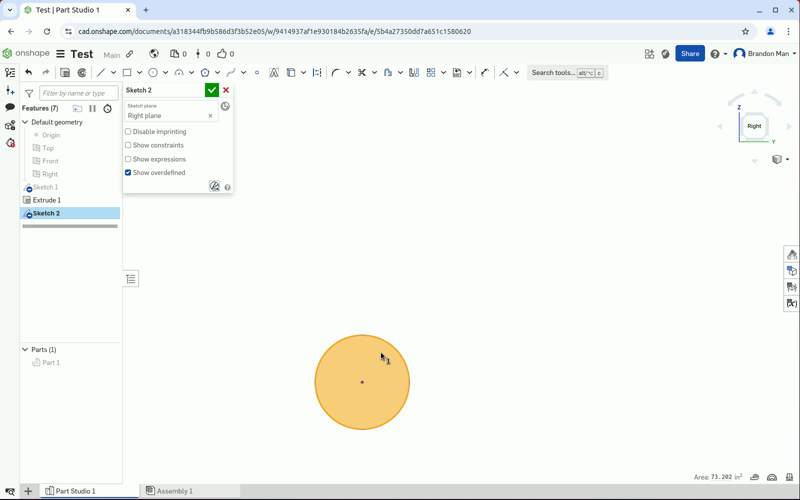
scroll(-6)
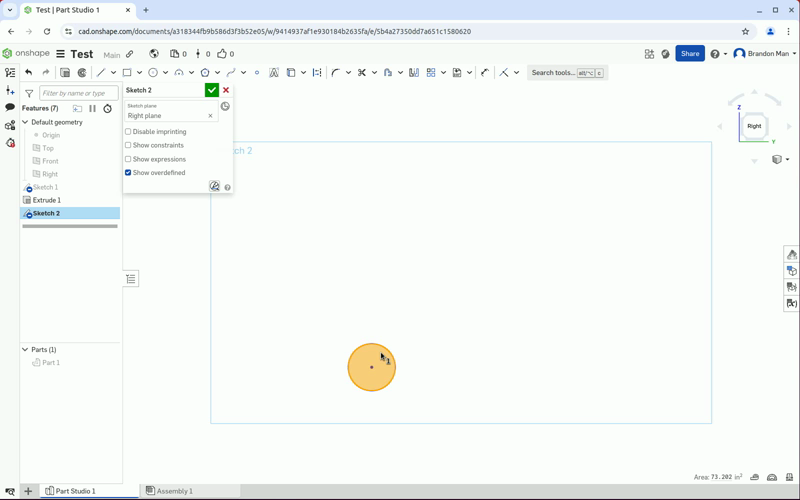
mouse_move(73, 352)
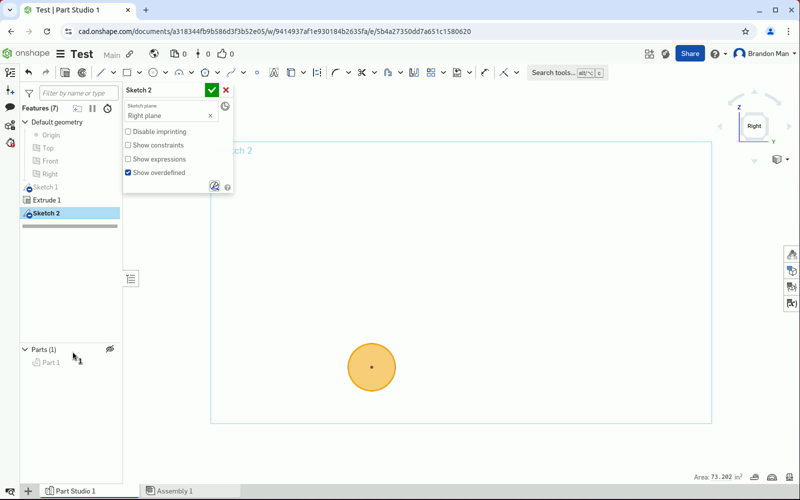
key(shift+y)
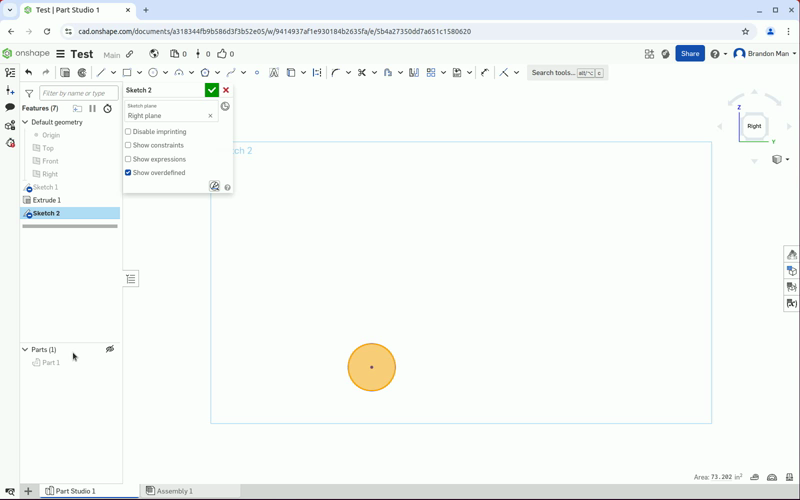
key(shift+e)
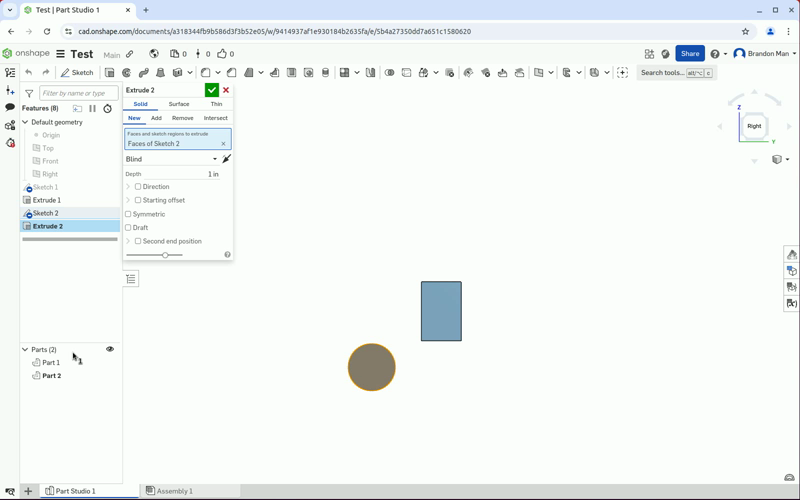
mouse_move(143, 106)
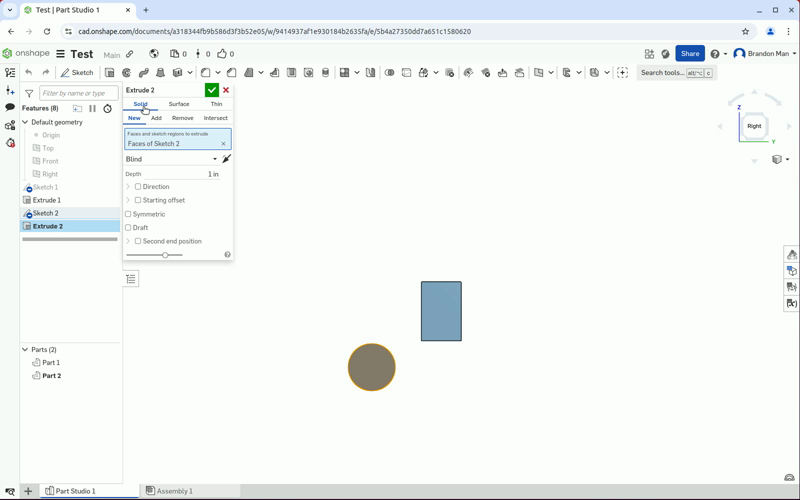
click(143, 106)
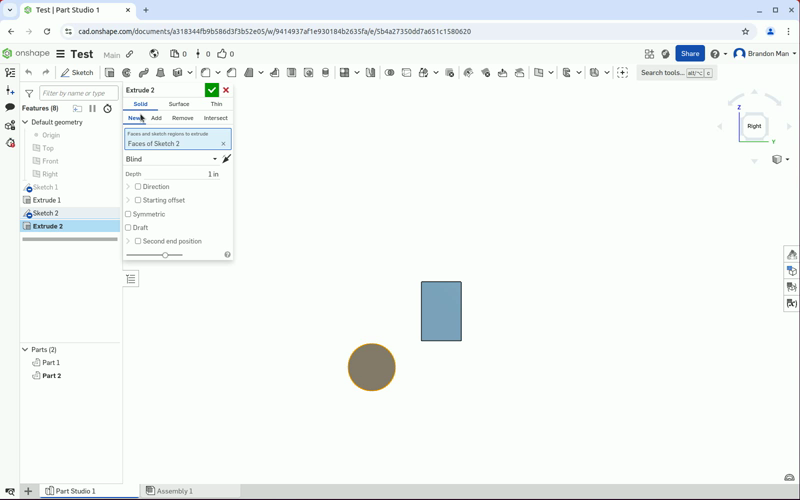
mouse_move(137, 120)
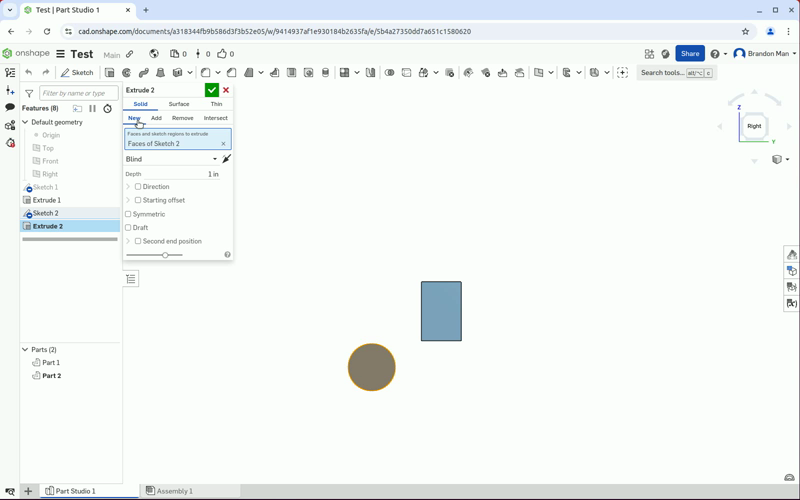
click(137, 120)
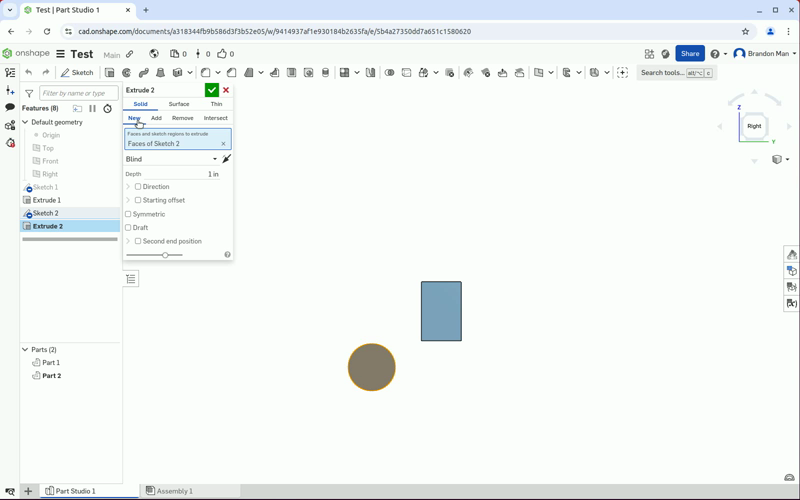
key(tab, 4)
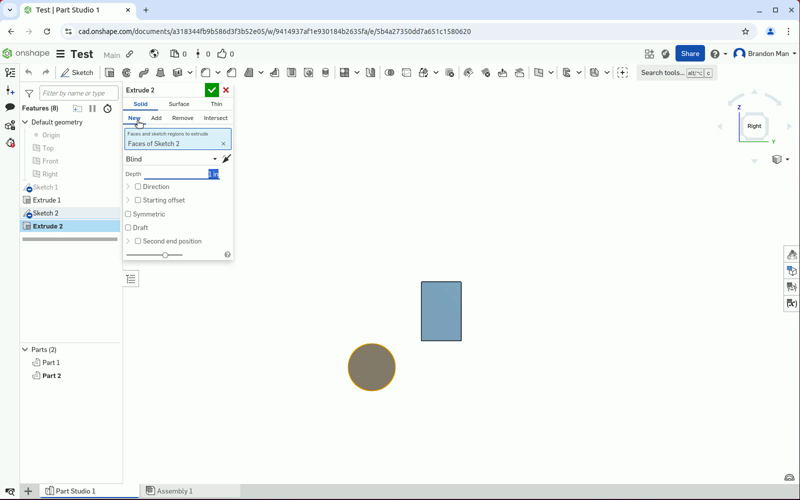
text(8.184)
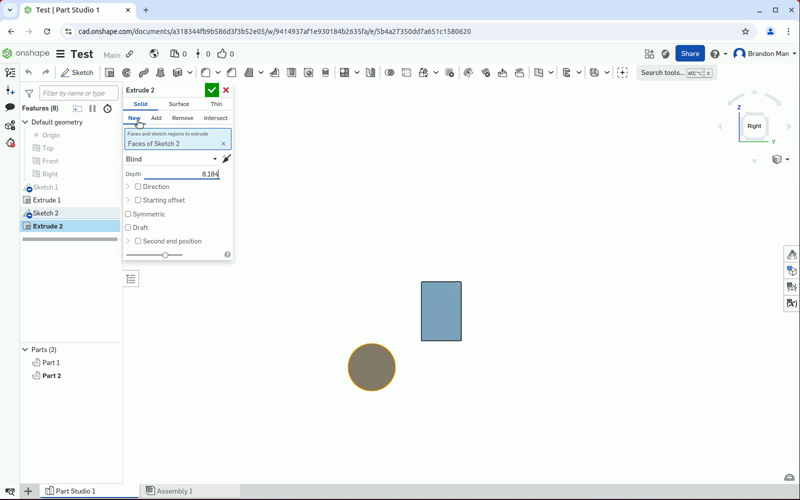
key(enter)
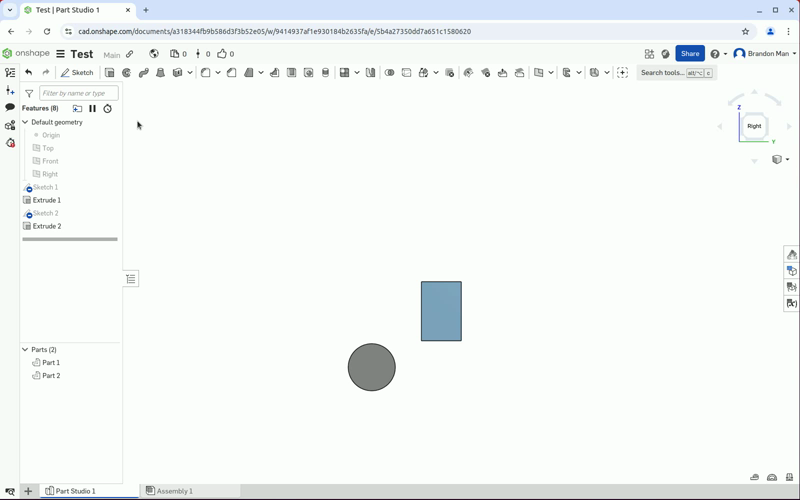
key(shift+h)
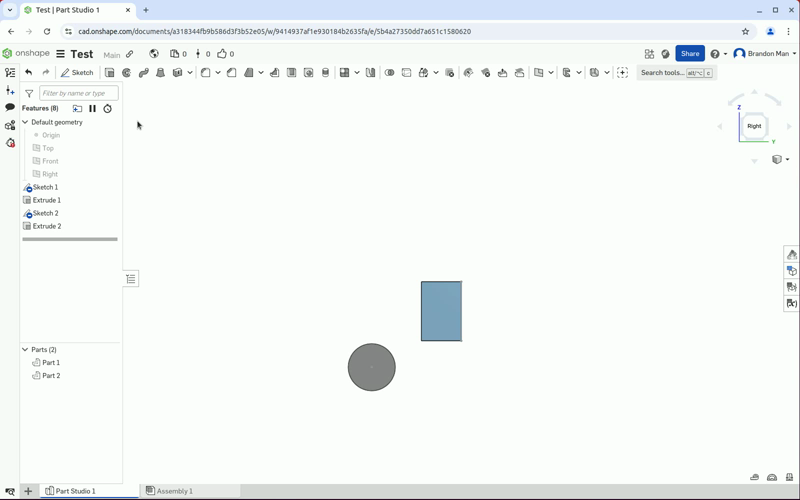
key(shift+h)
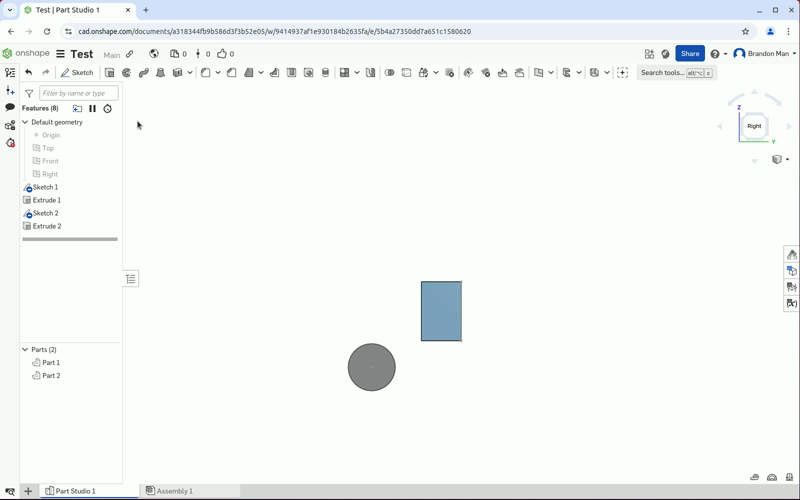
key(shift+7)
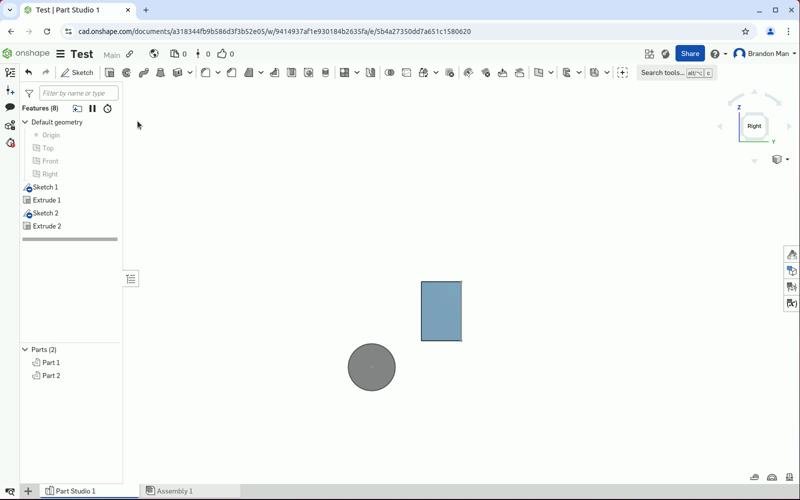
key(right, 2)
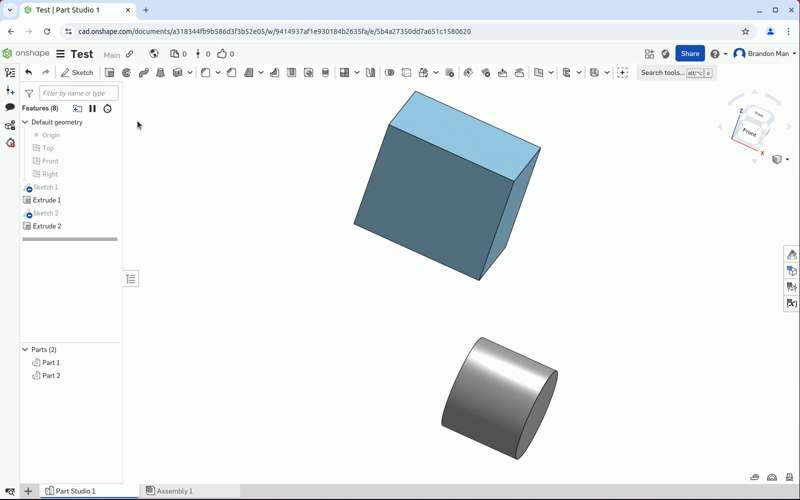
key(down, 2)
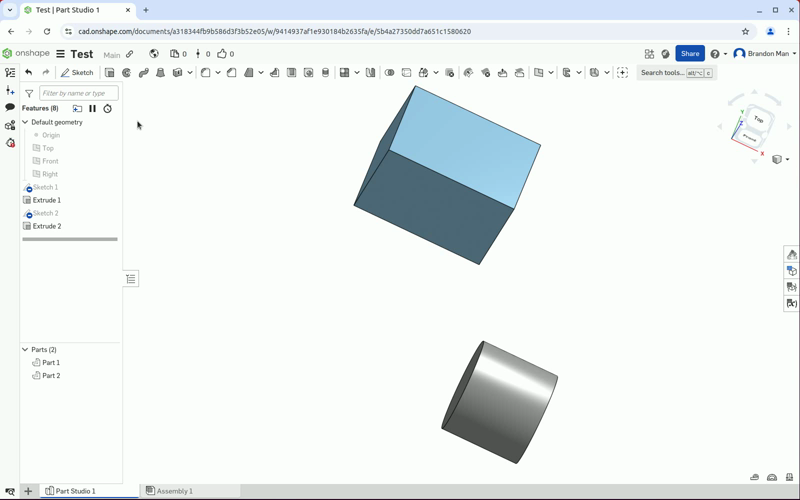
key(up, 2)
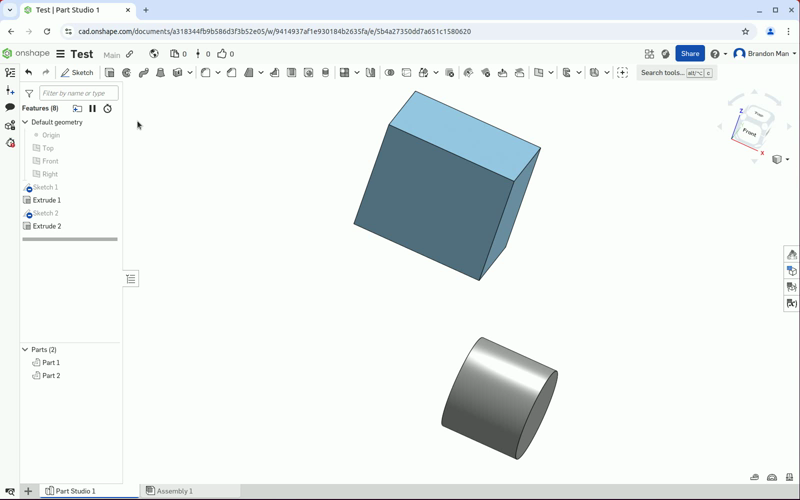
key(left, 2)
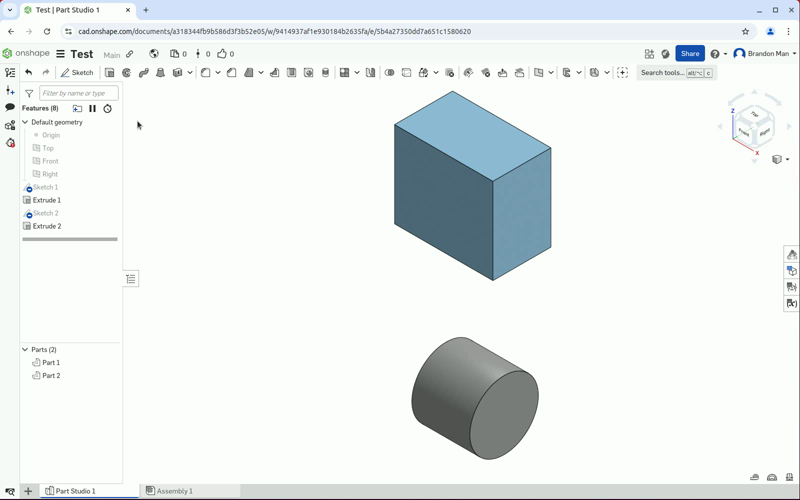
mouse_move(73, 189)
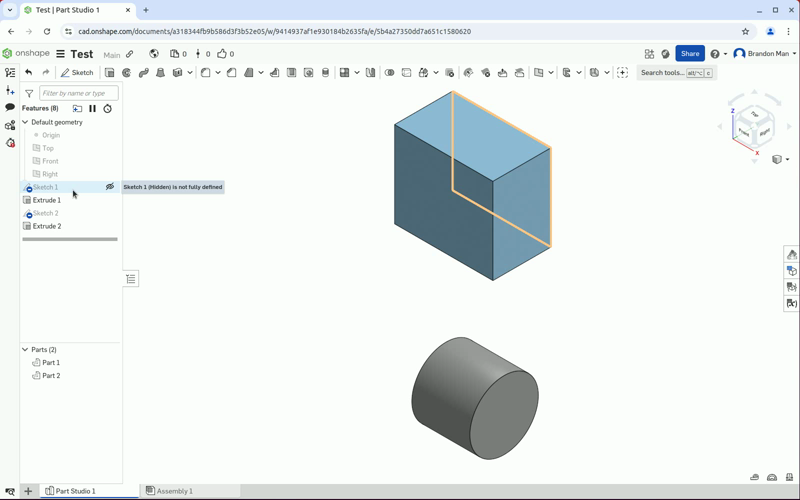
click(73, 189)